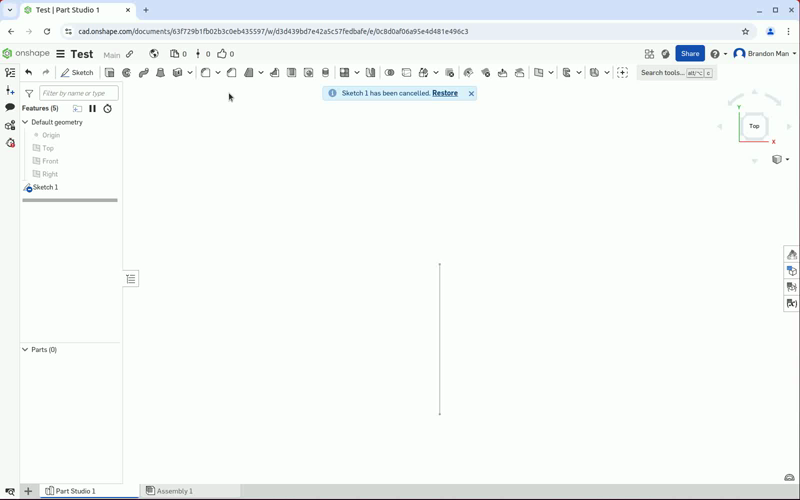
key(shift+h)
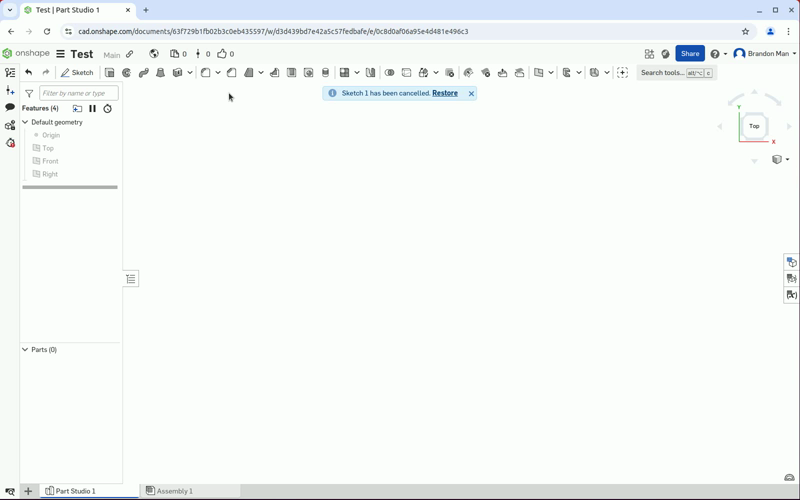
mouse_move(73, 352)
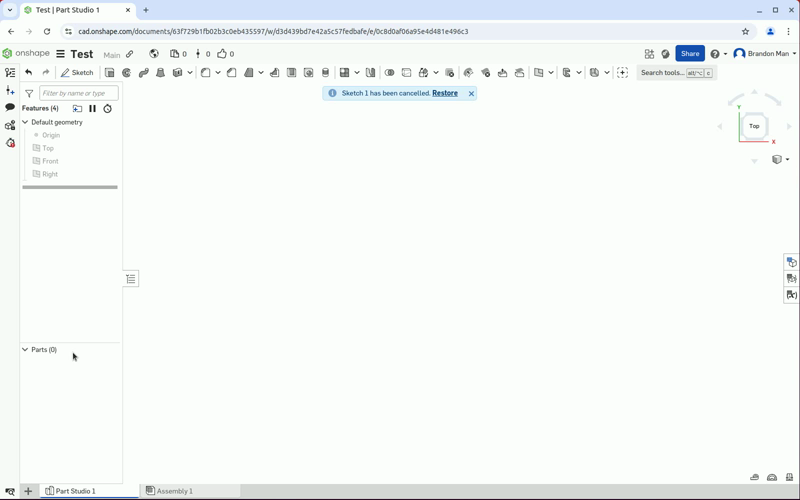
key(y)
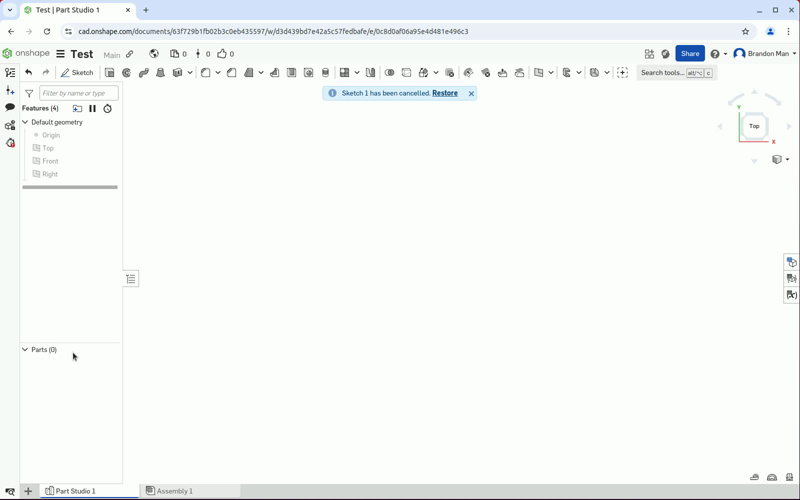
key(shift+p)
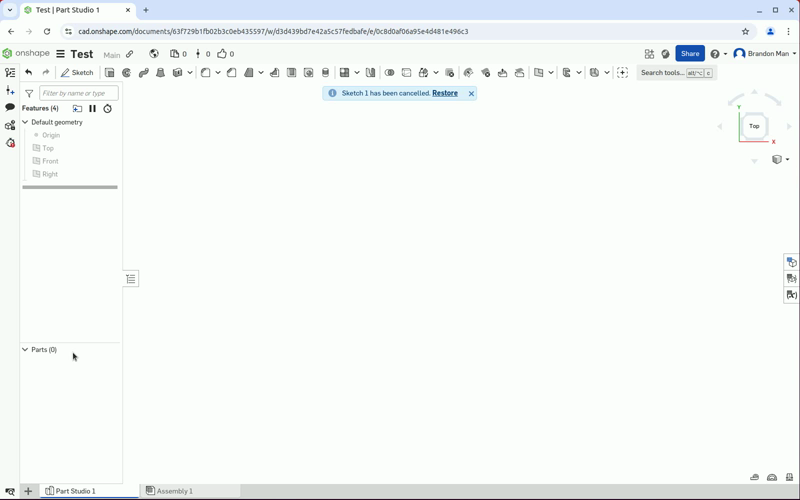
key(space)
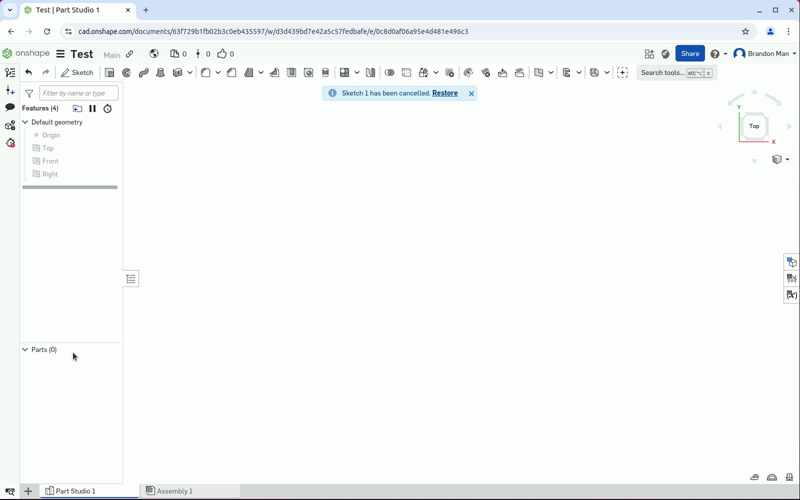
key_down(shift)
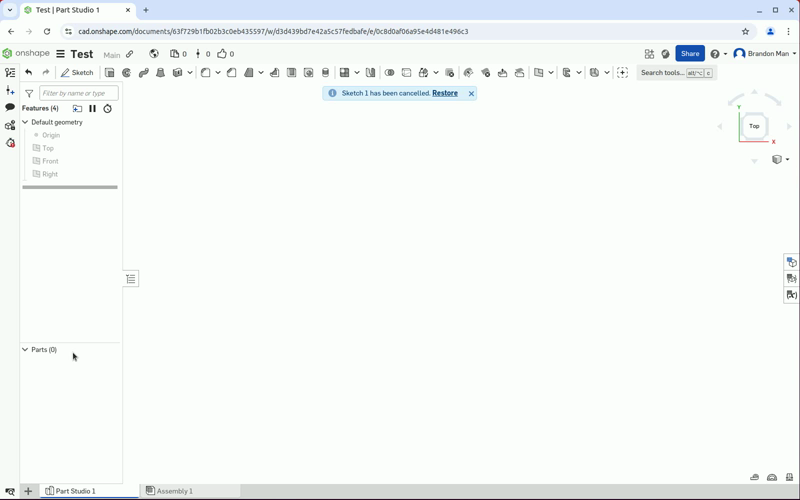
key(up)
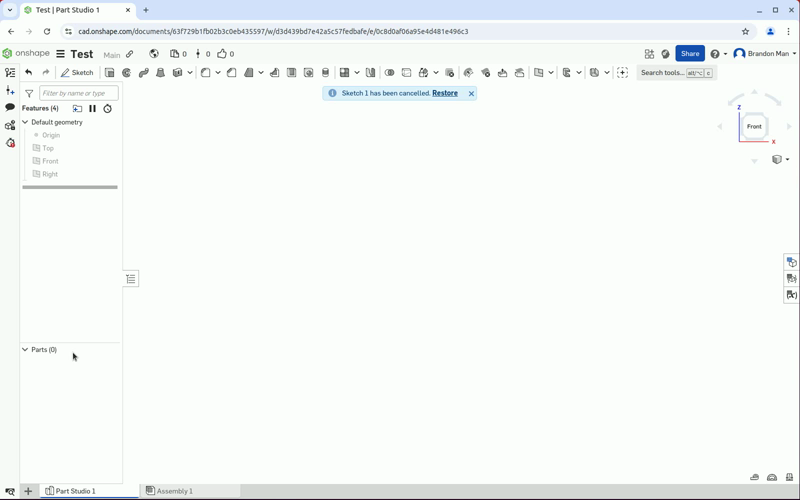
key_up(shift)
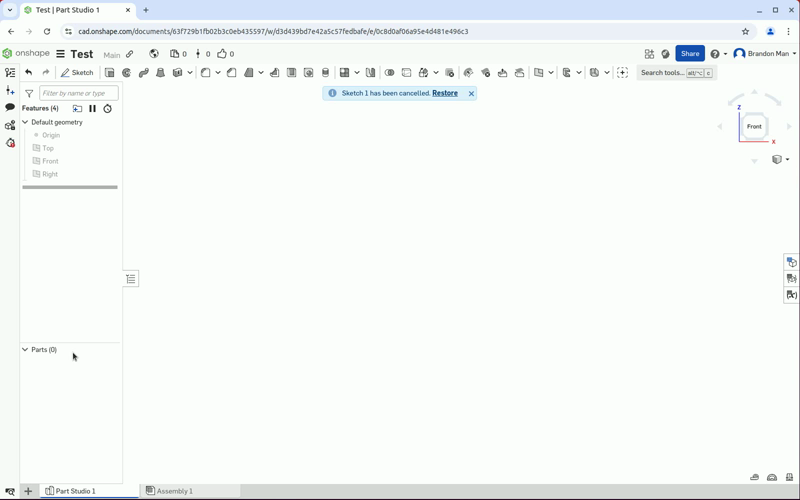
mouse_move(73, 352)
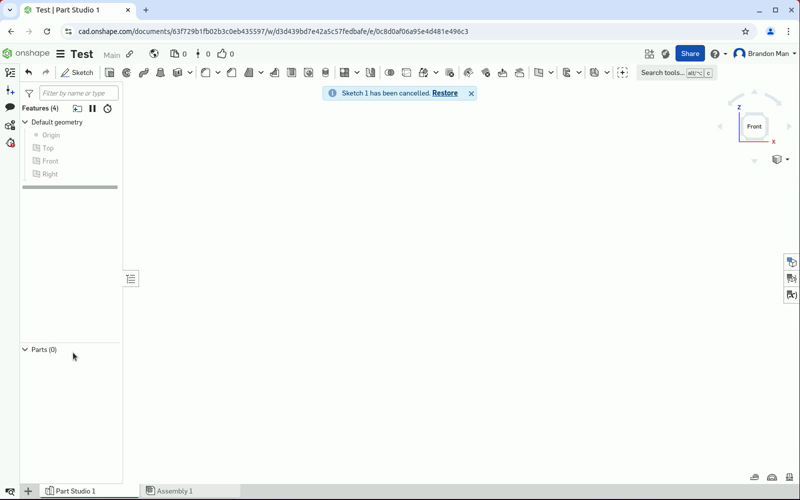
key(shift+y)
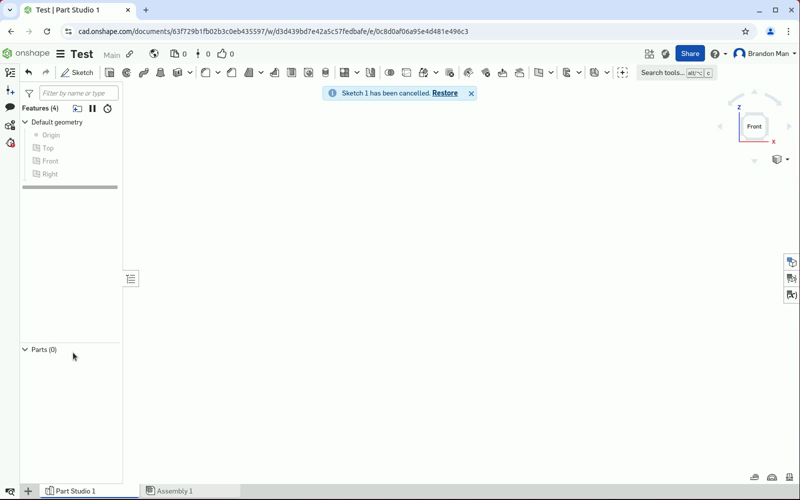
key(shift+s)
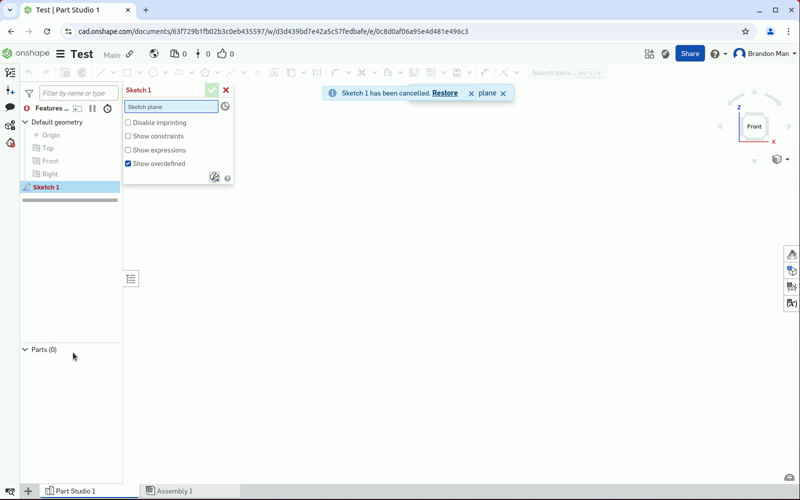
mouse_move(73, 163)
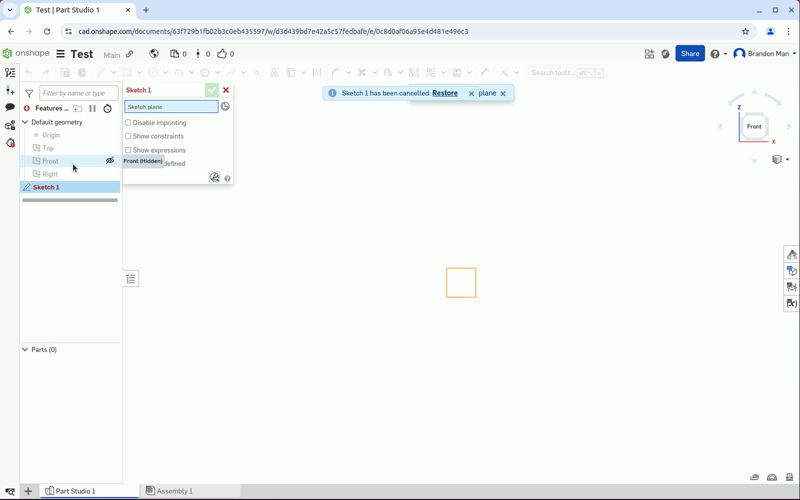
click(73, 163)
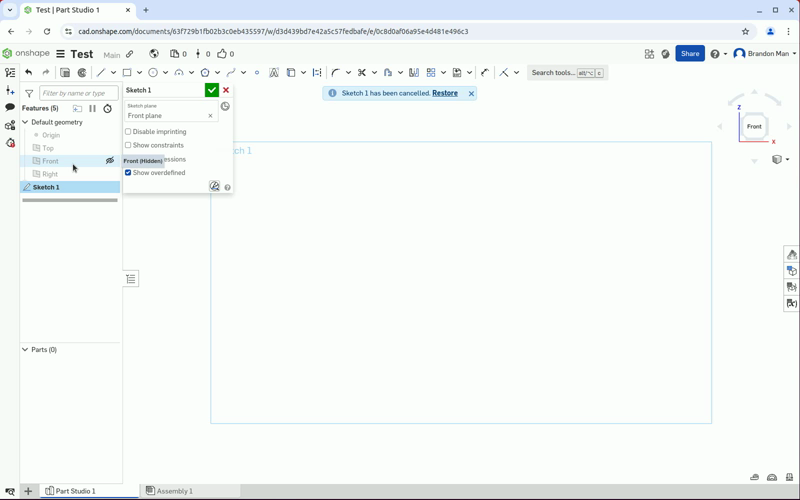
mouse_move(73, 352)
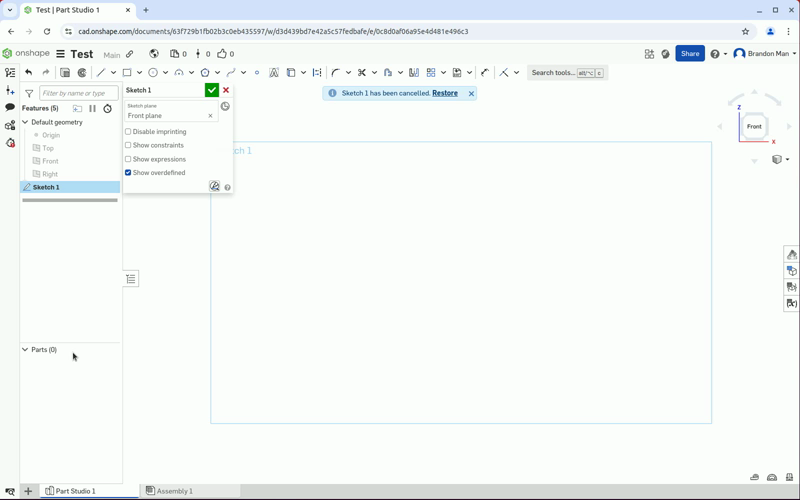
key(y)
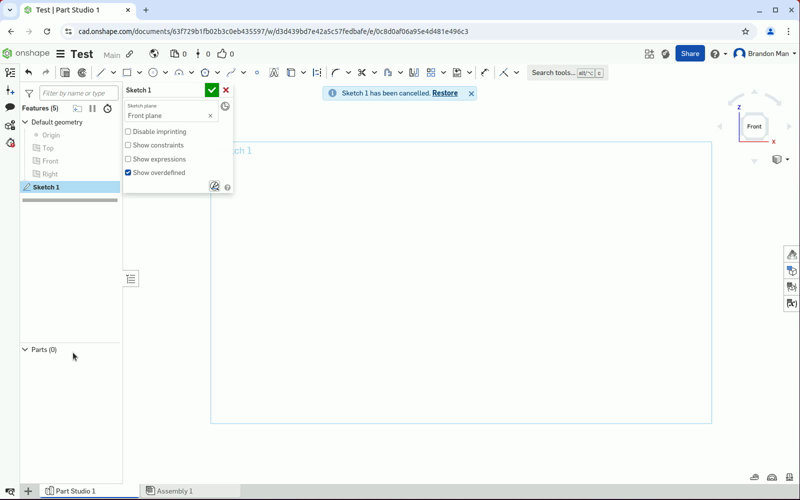
key(c)
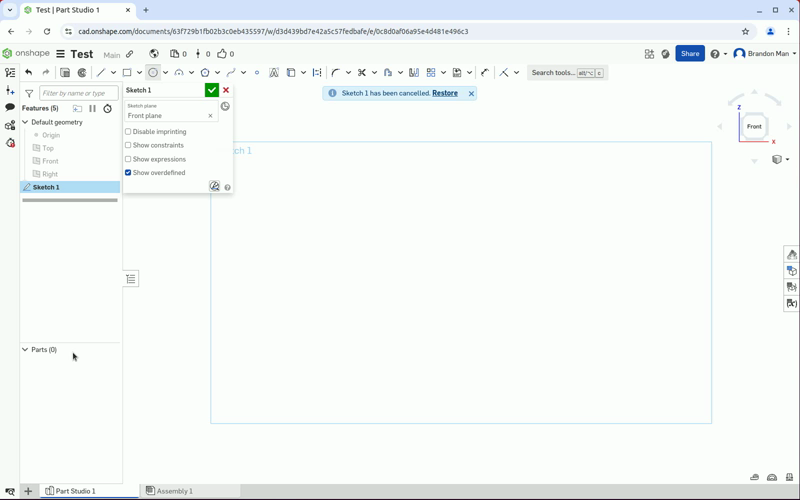
key_down(shift)
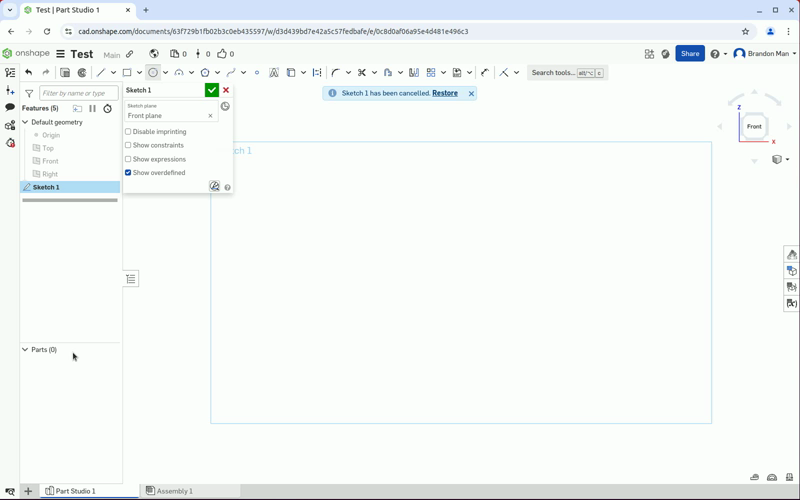
mouse_move(461, 282)
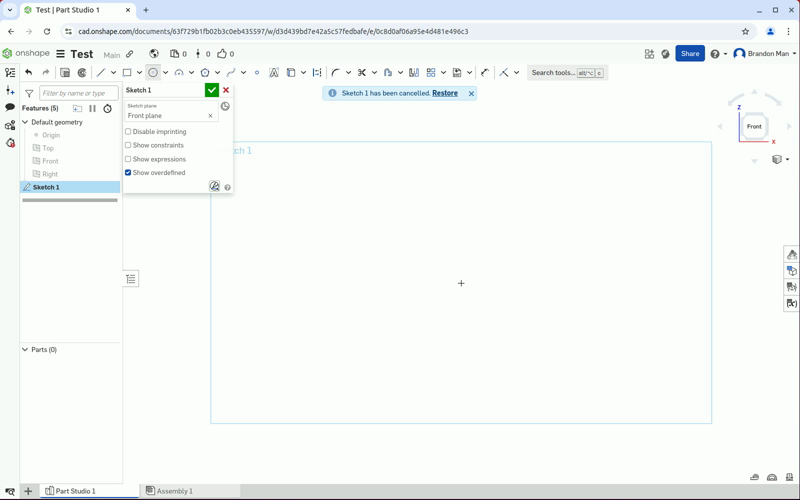
click(461, 282)
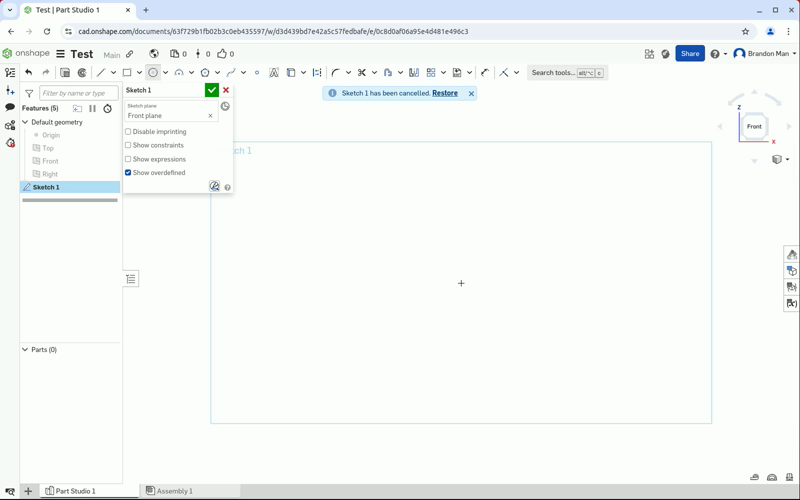
key_up(shift)
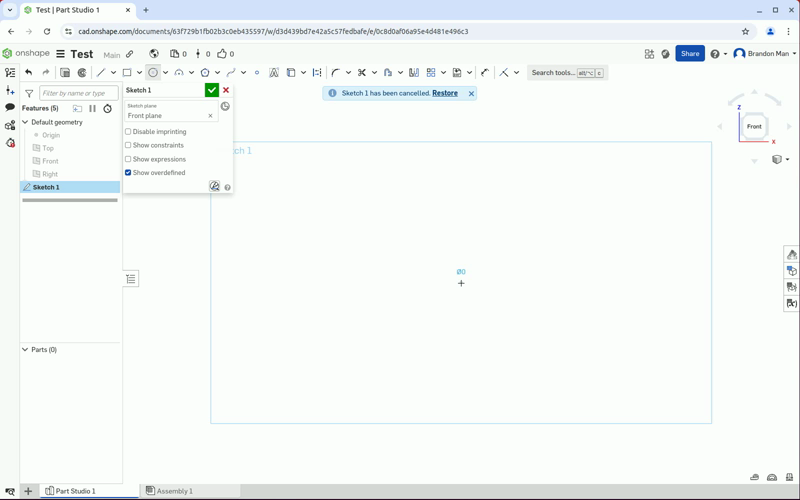
mouse_move(572, 282)
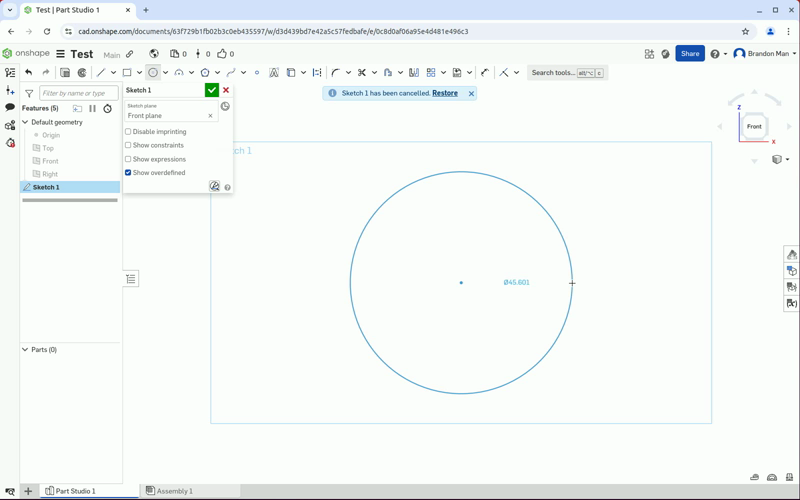
click(572, 282)
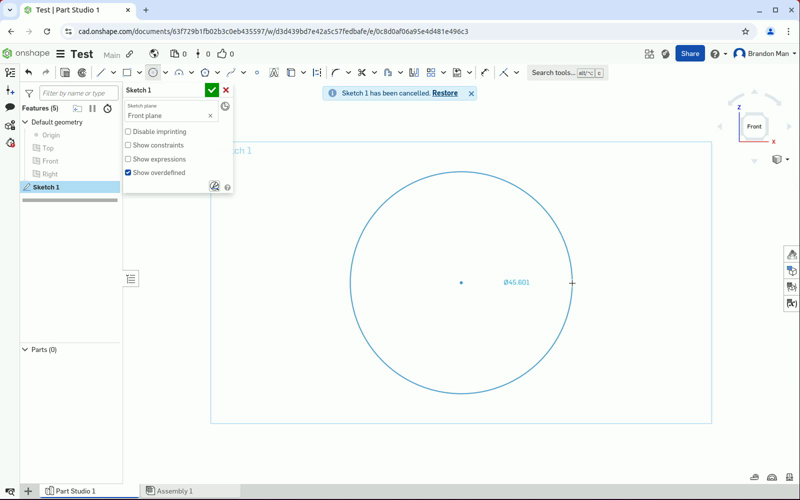
key(esc)
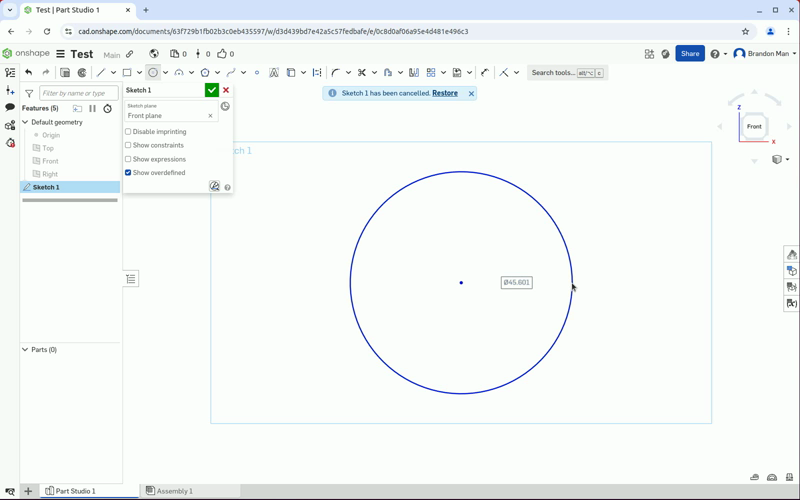
key(c)
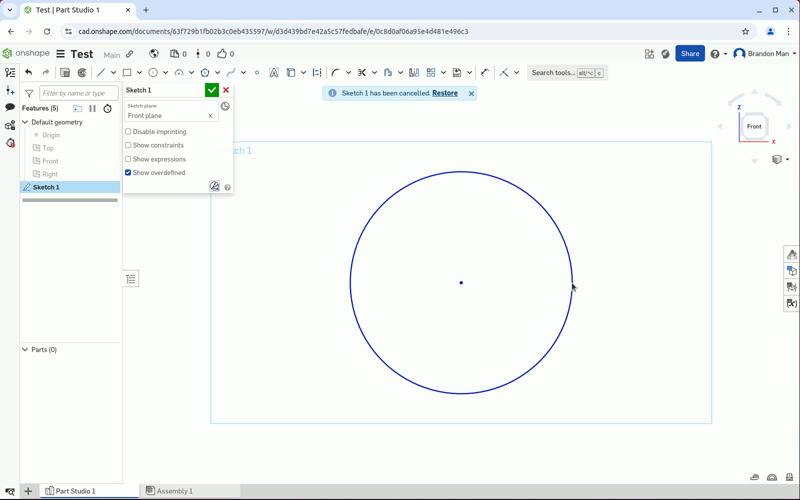
key_down(shift)
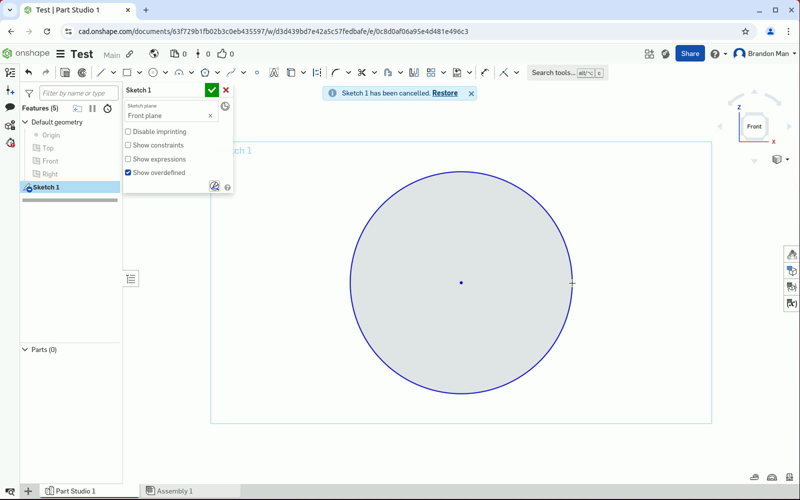
mouse_move(461, 282)
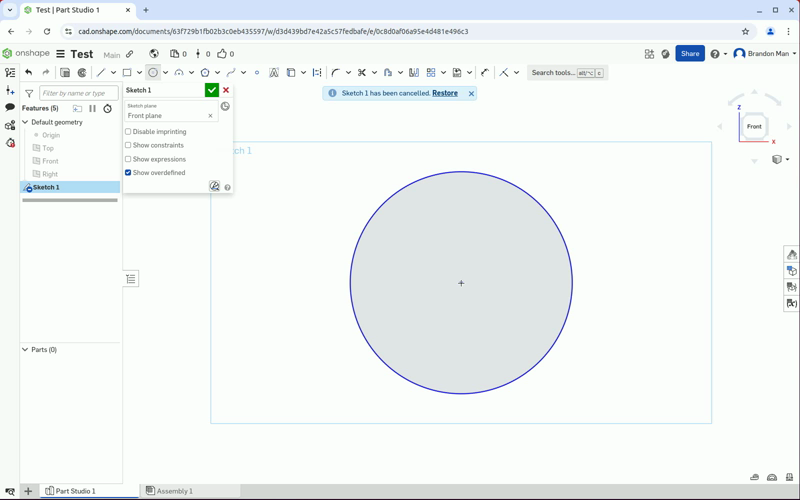
click(461, 282)
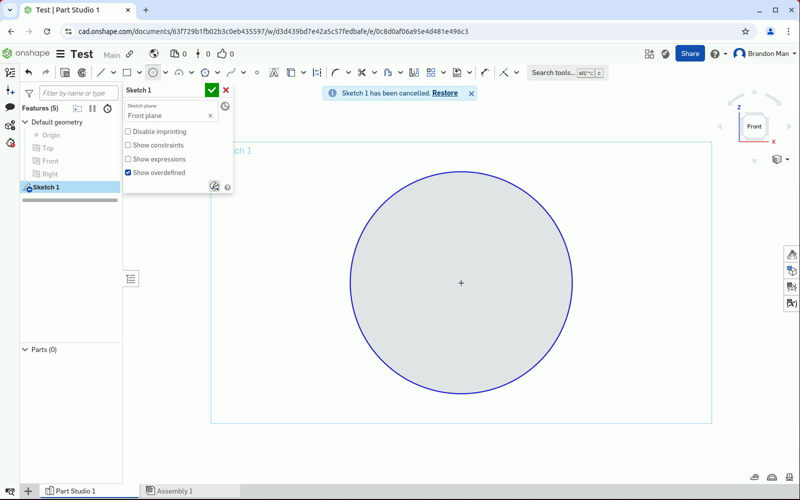
key_up(shift)
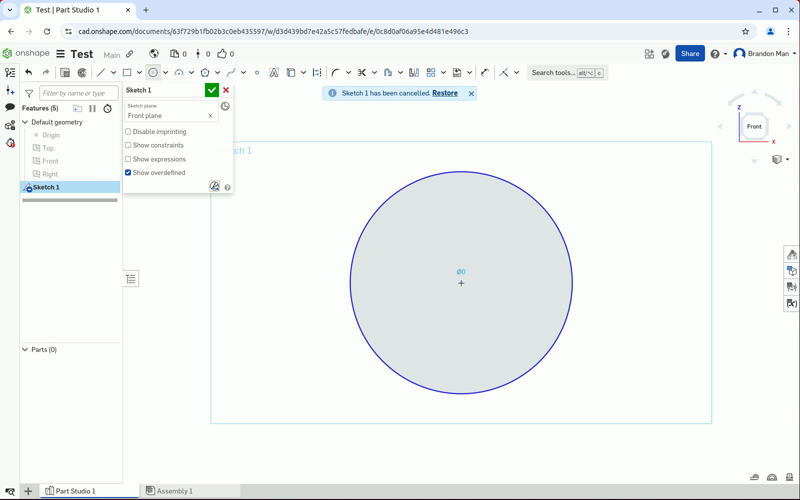
mouse_move(520, 282)
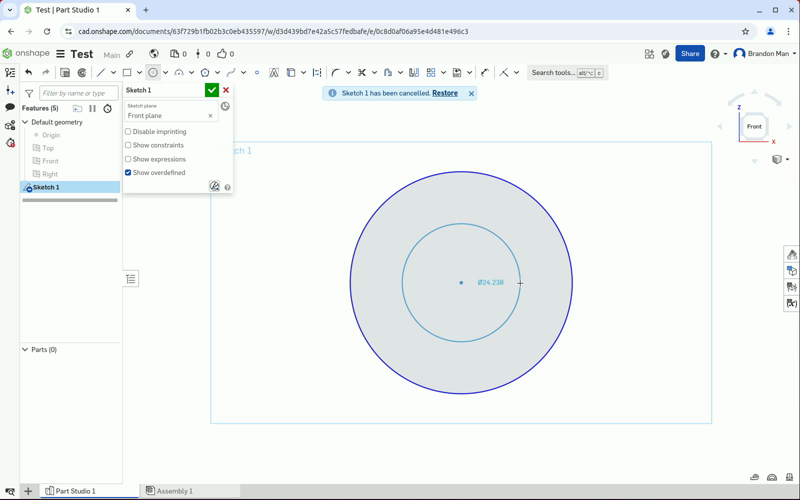
click(520, 282)
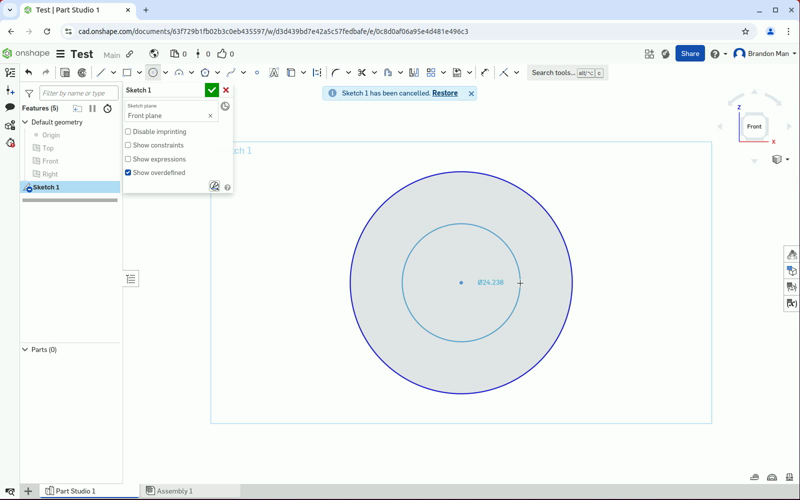
key(esc)
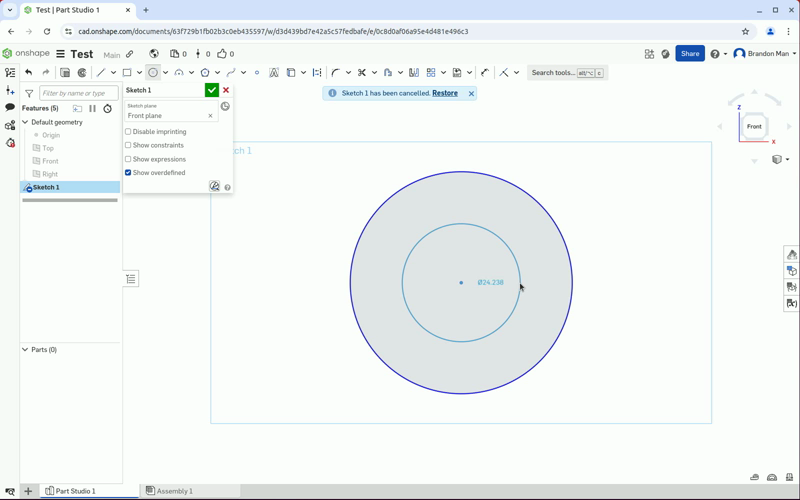
mouse_move(521, 338)
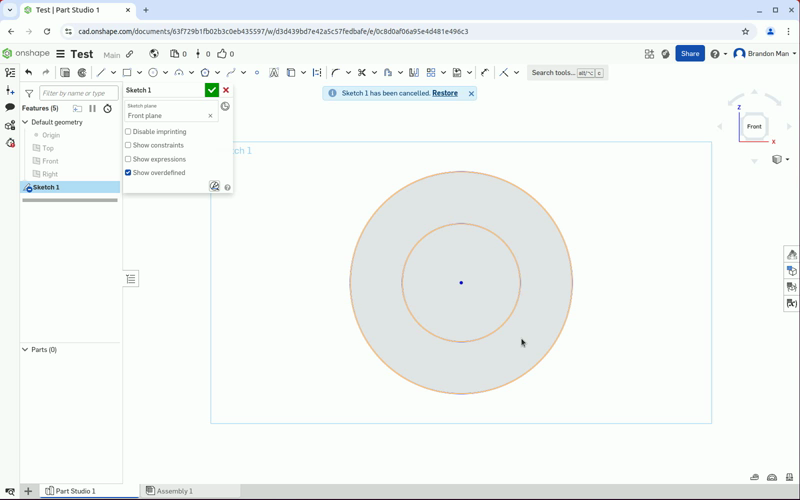
click(521, 338)
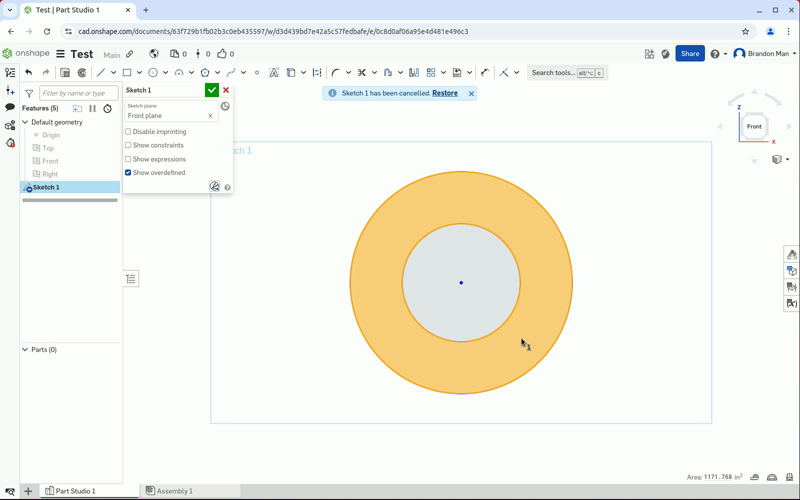
mouse_move(73, 352)
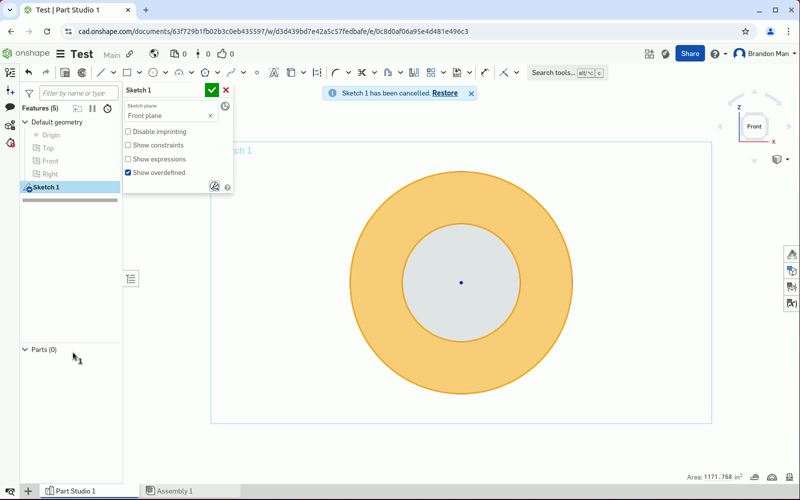
key(shift+y)
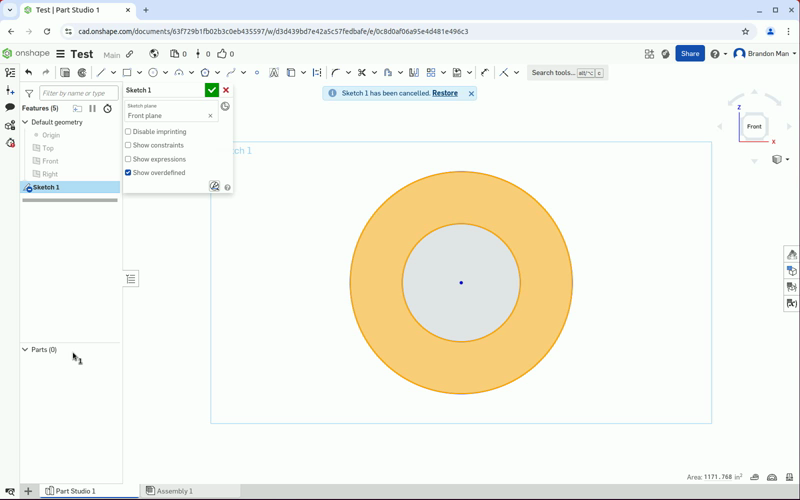
key(shift+e)
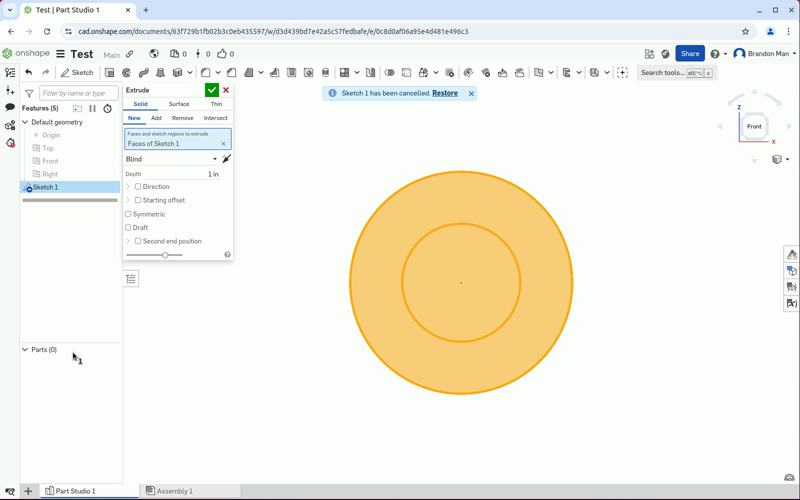
mouse_move(143, 106)
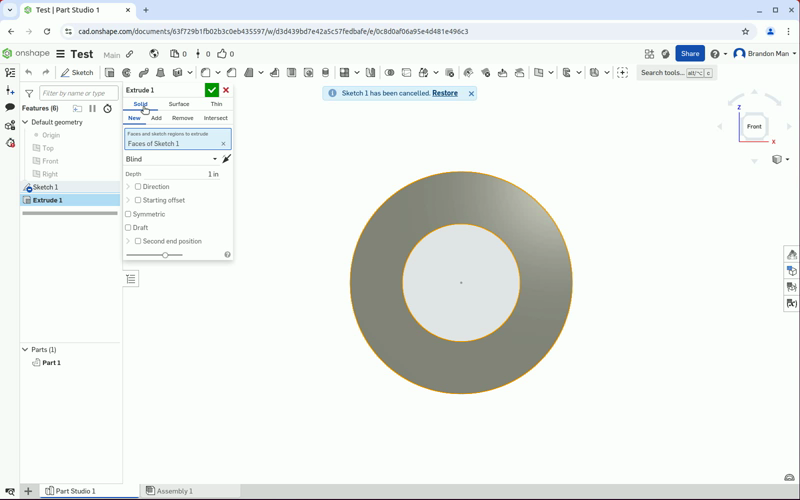
click(143, 106)
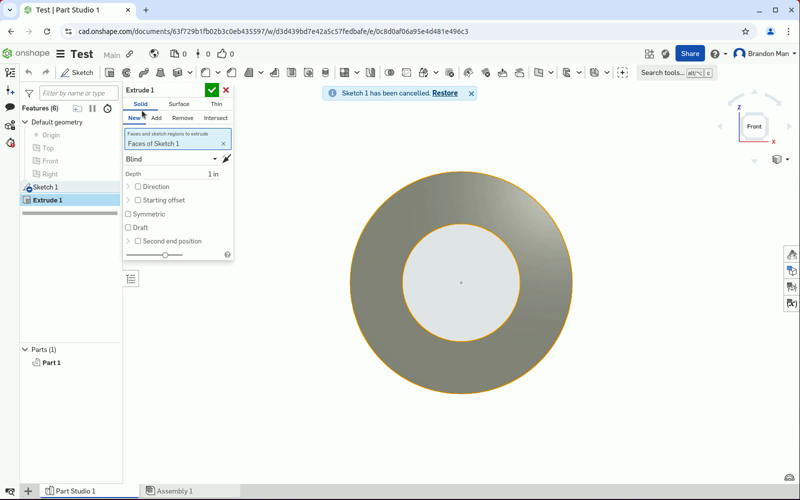
mouse_move(137, 120)
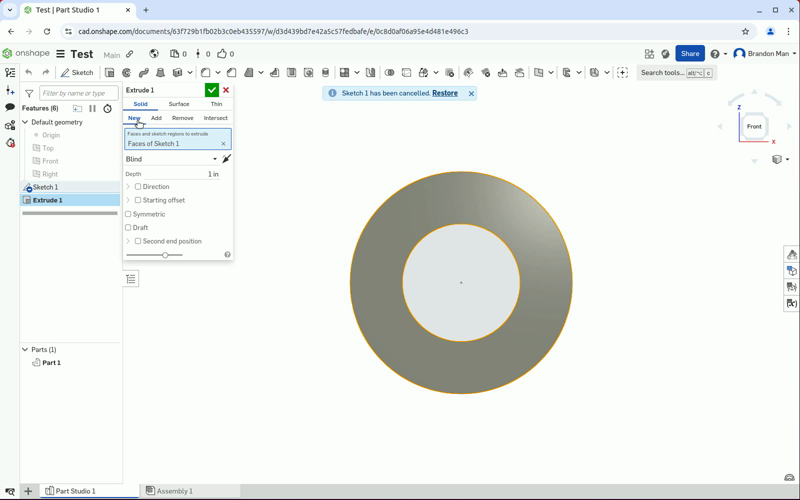
click(137, 120)
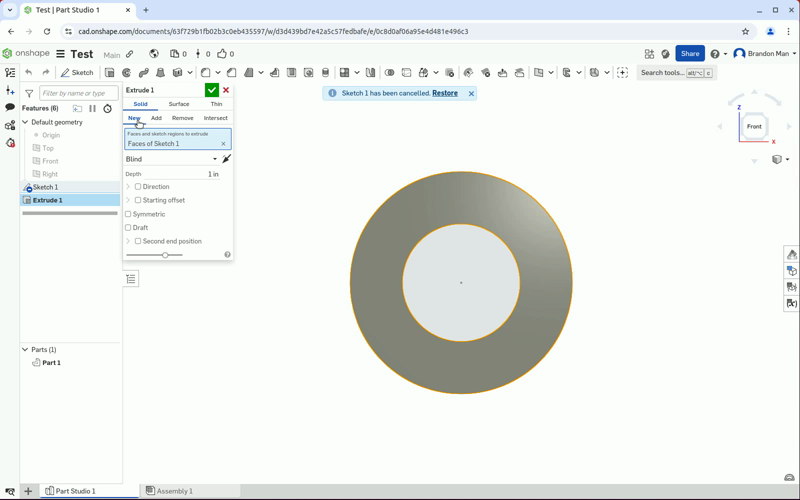
key(tab, 4)
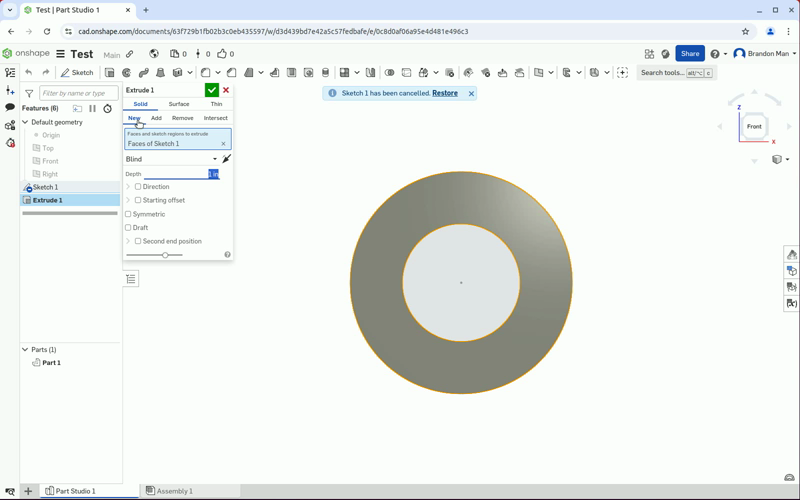
text(3.851)
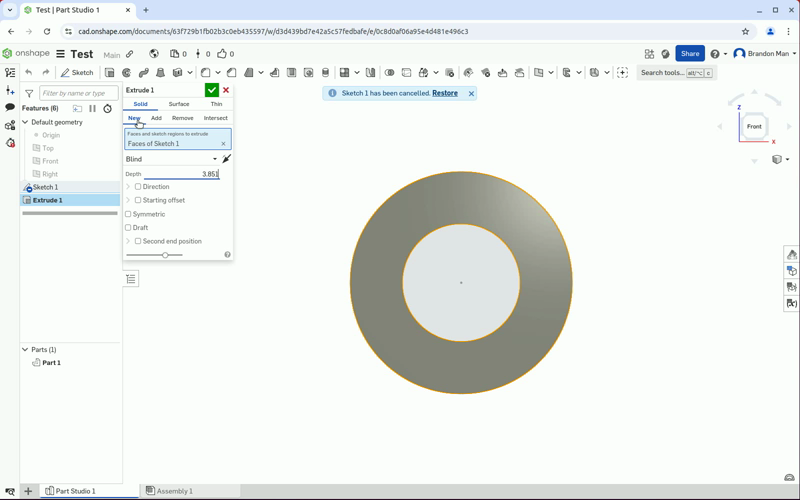
key(enter)
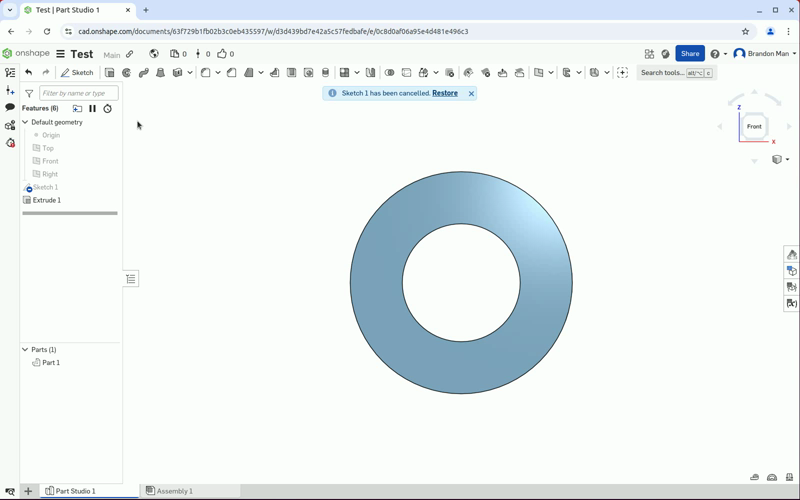
key(shift+h)
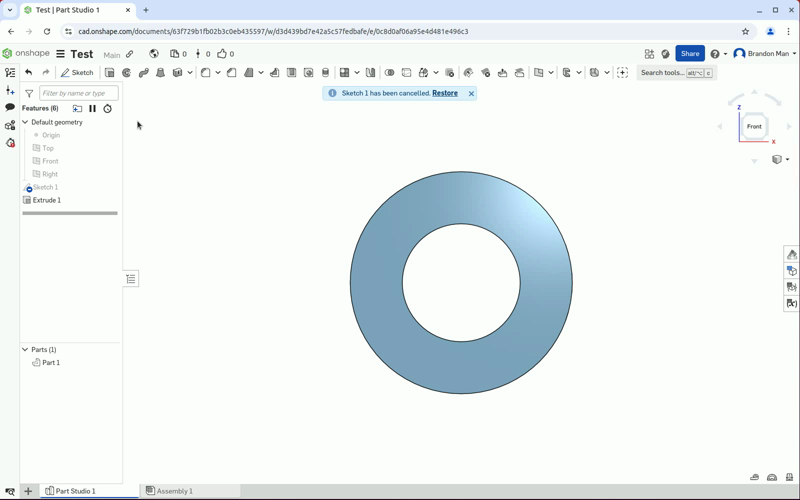
key(shift+h)
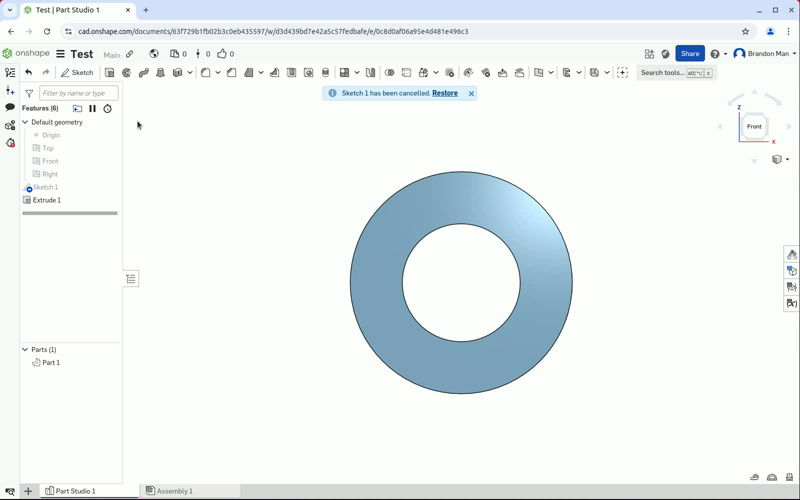
mouse_move(73, 189)
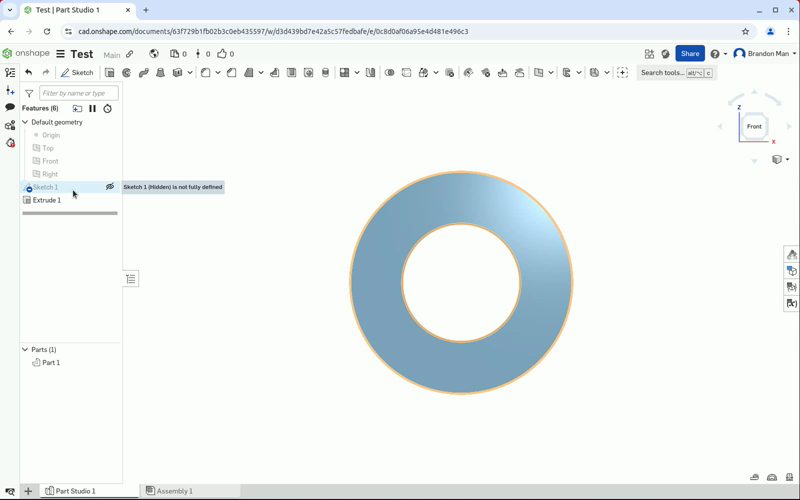
click(73, 189)
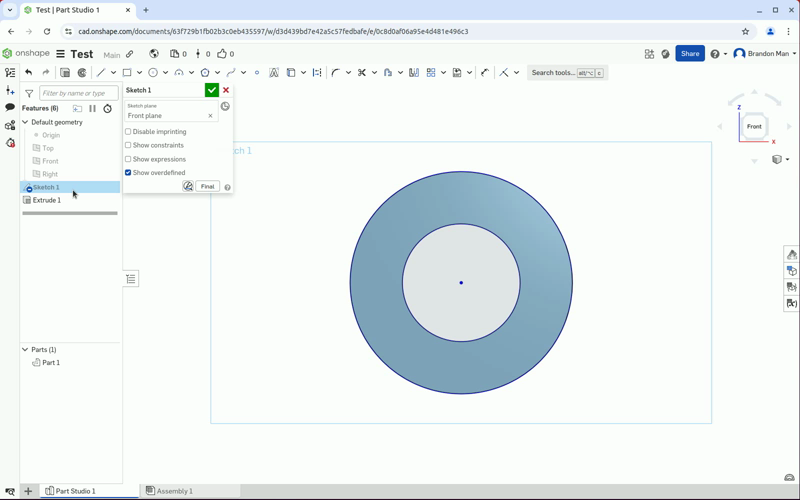
mouse_move(229, 92)
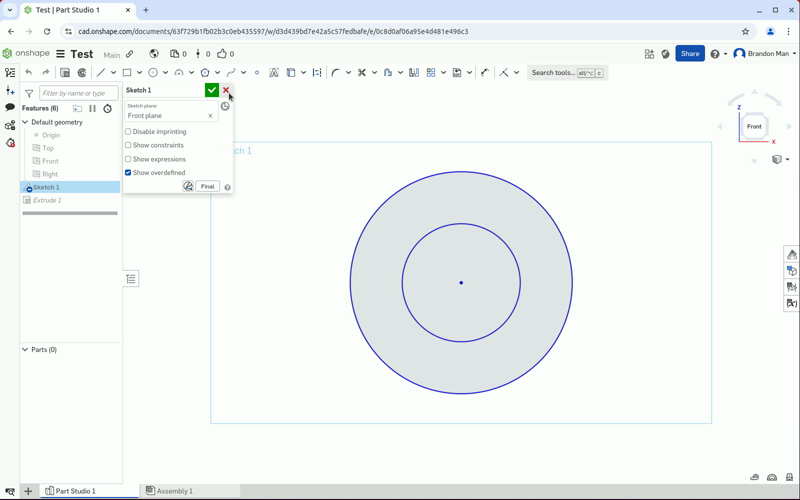
click(229, 92)
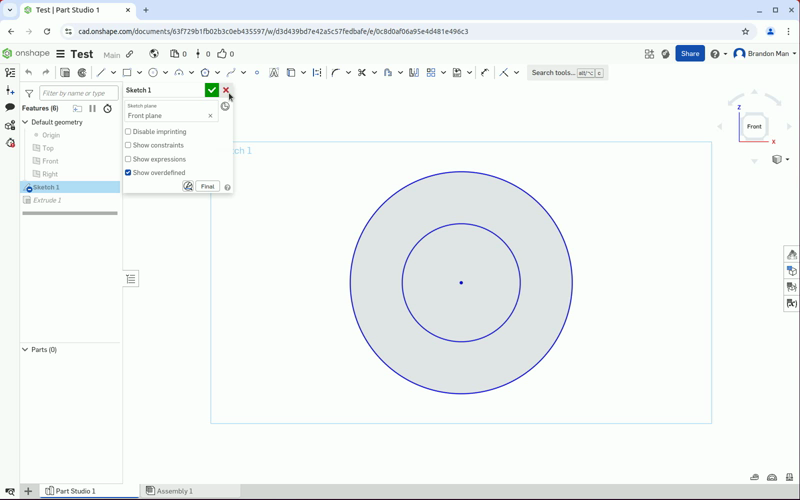
key(shift+s)
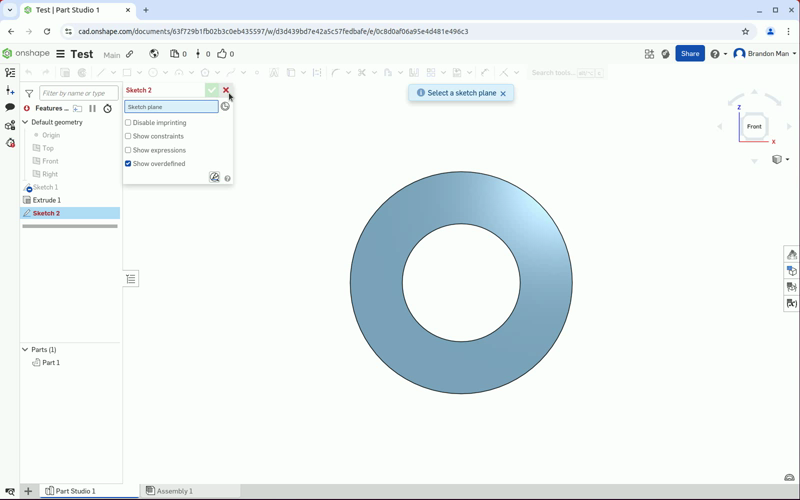
mouse_move(73, 163)
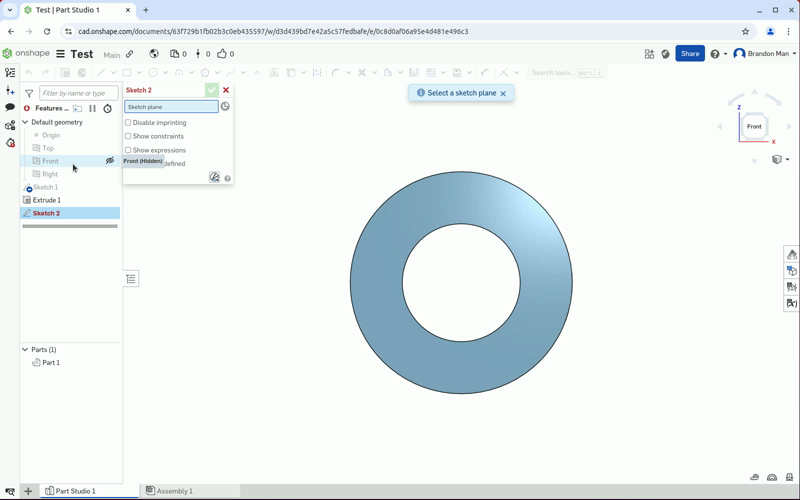
click(73, 163)
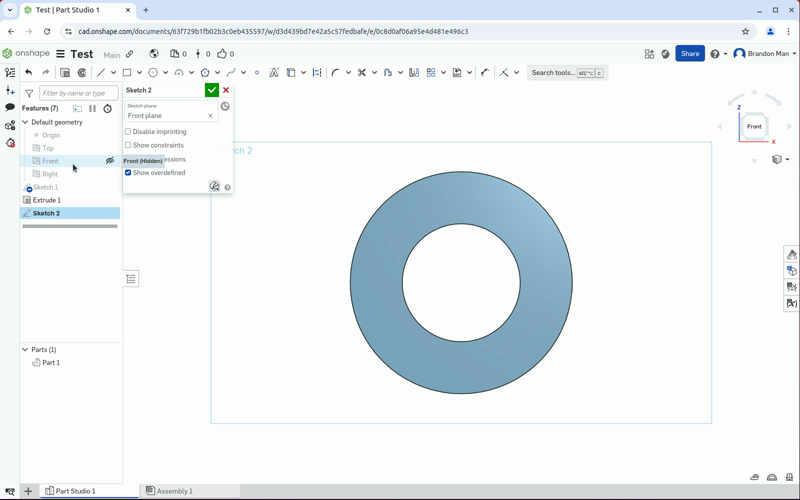
mouse_move(73, 352)
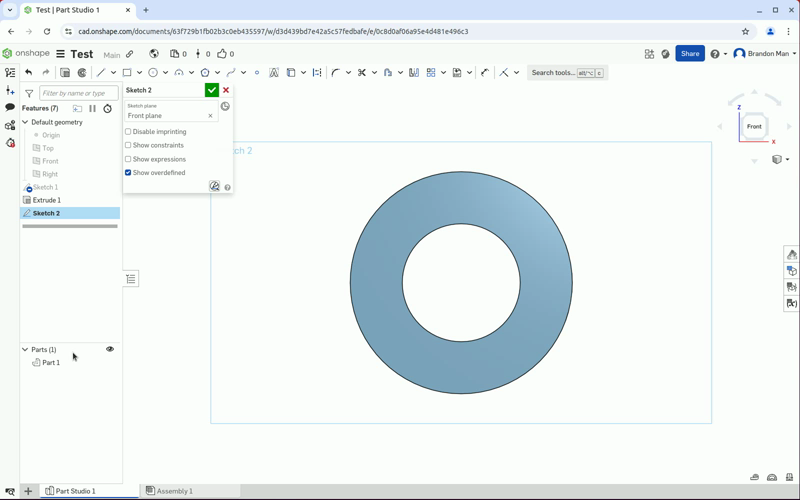
key(y)
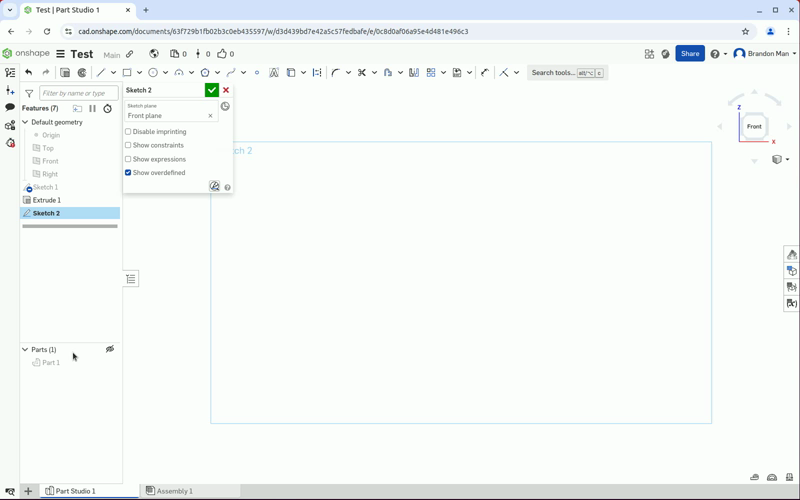
key(c)
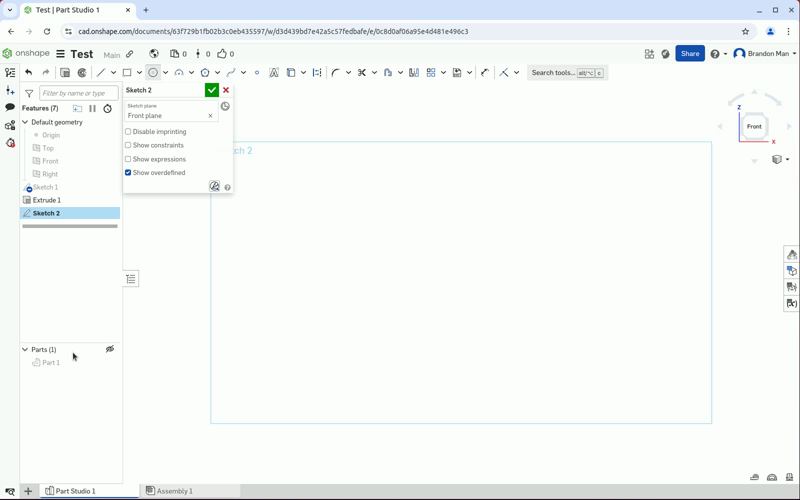
key_down(shift)
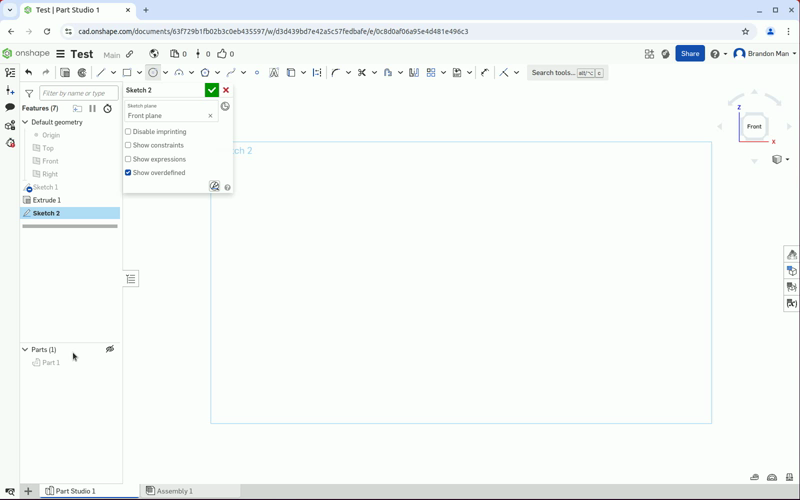
mouse_move(460, 282)
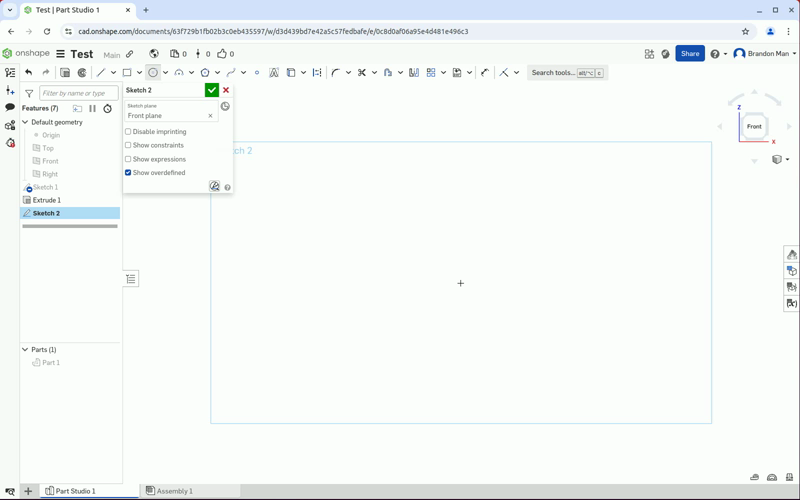
click(460, 282)
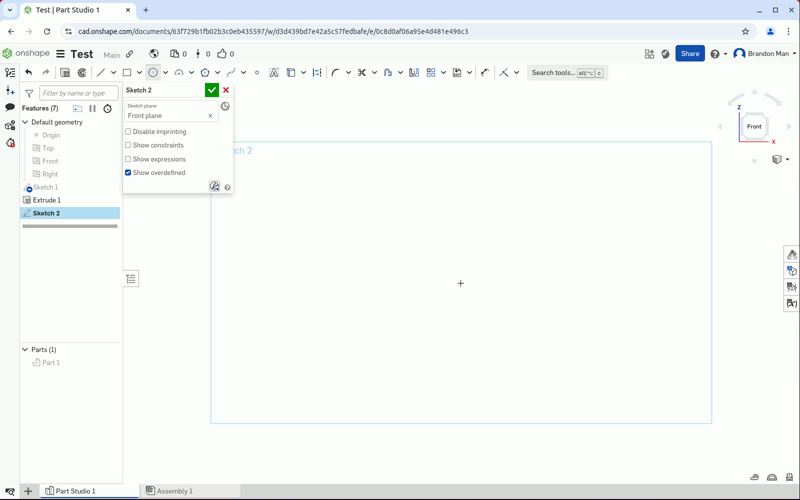
key_up(shift)
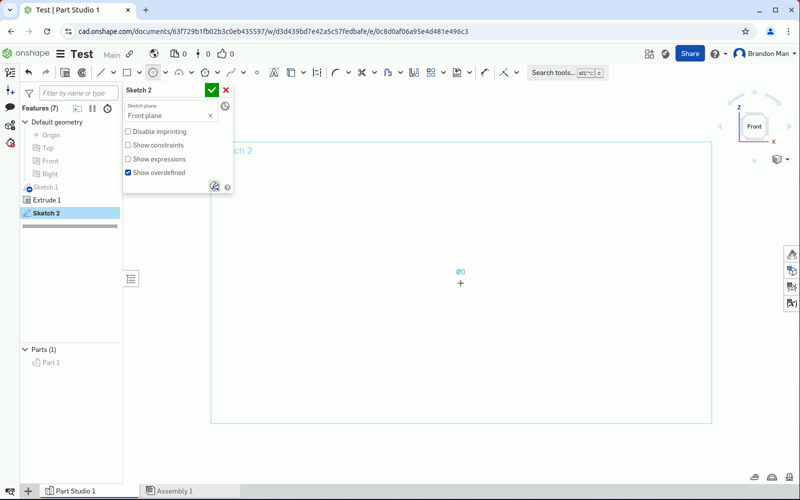
mouse_move(519, 282)
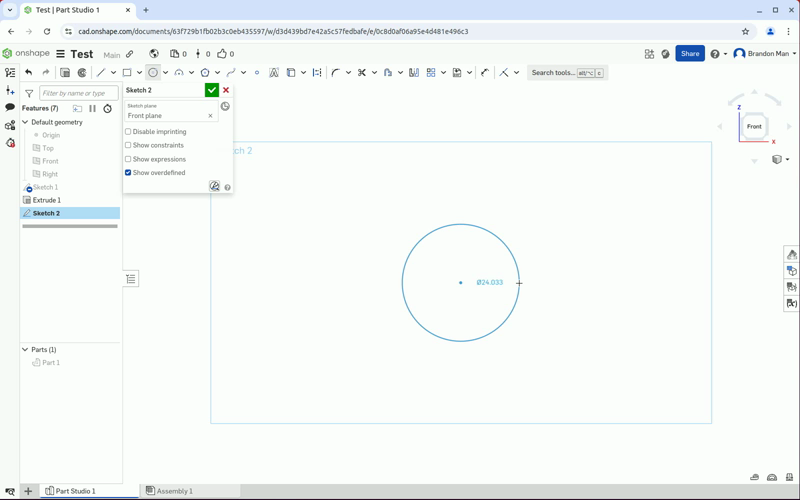
click(519, 282)
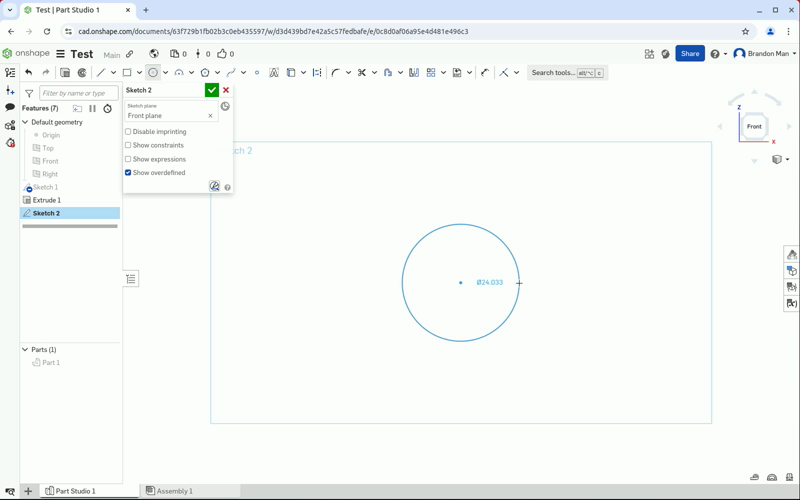
key(esc)
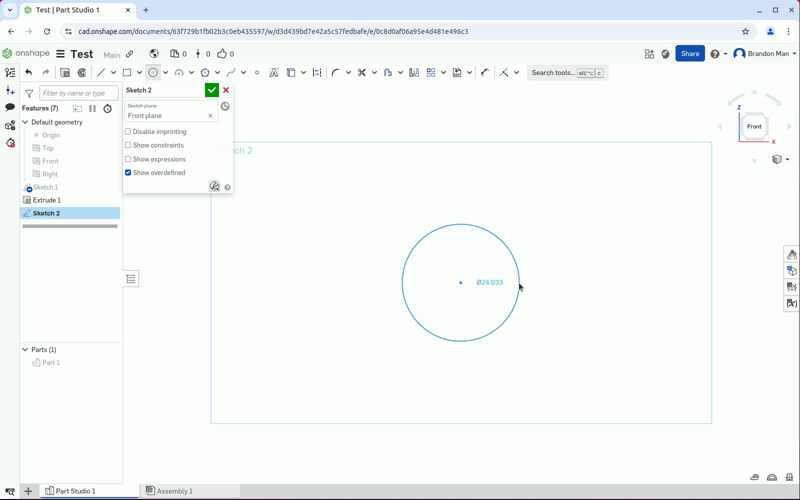
key(c)
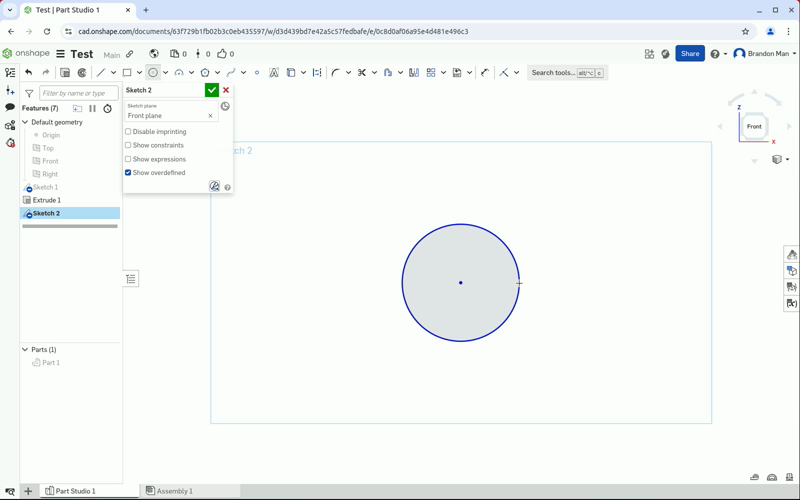
key_down(shift)
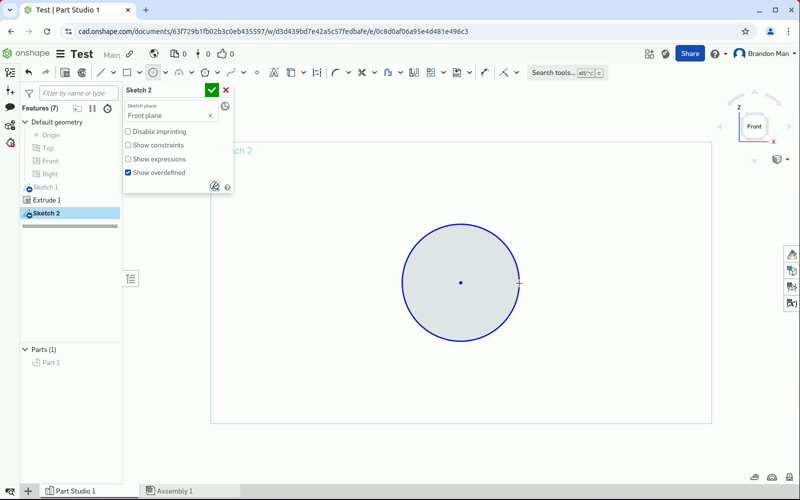
mouse_move(460, 282)
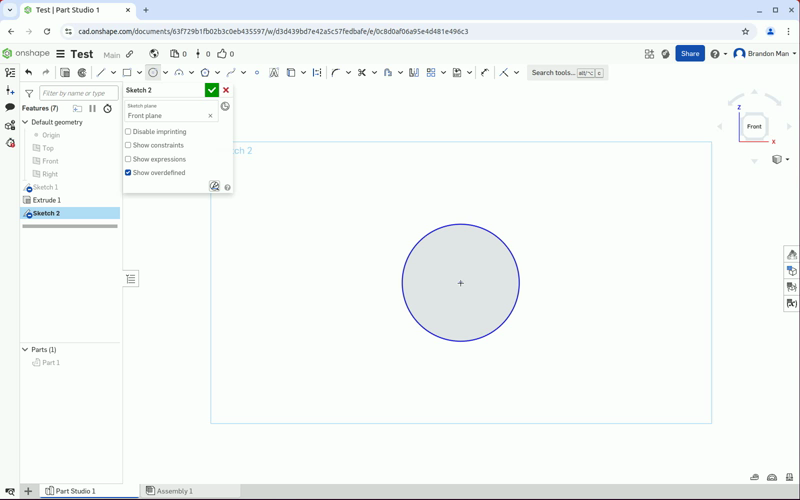
click(460, 282)
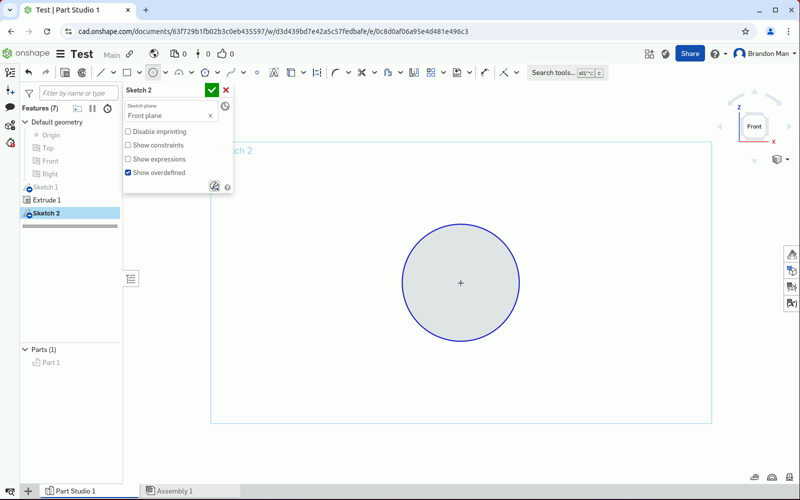
key_up(shift)
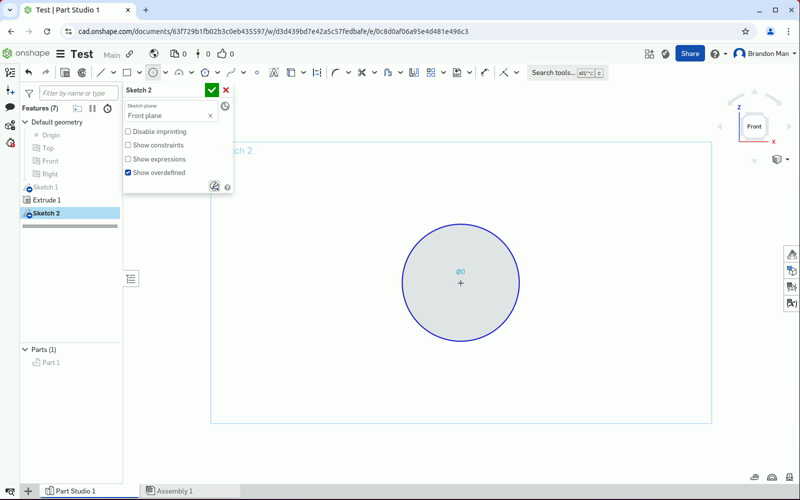
mouse_move(498, 282)
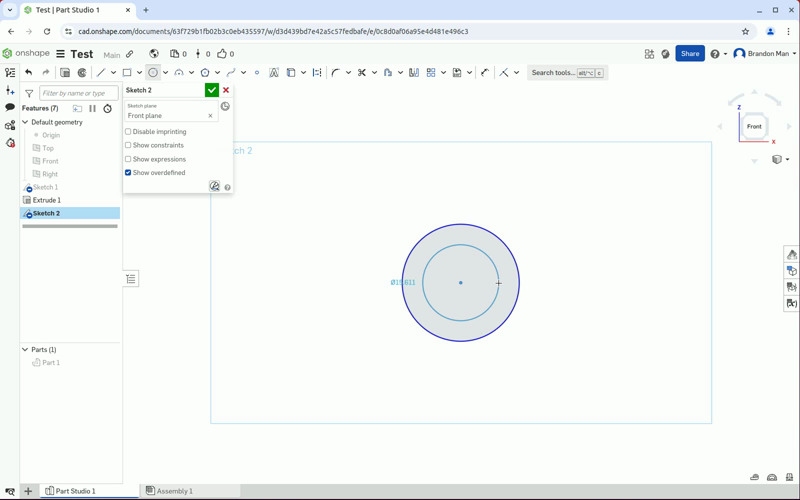
click(498, 282)
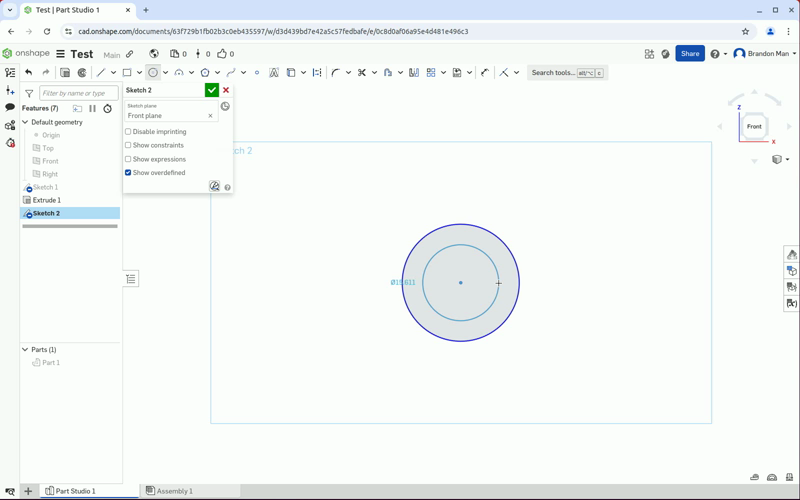
key(esc)
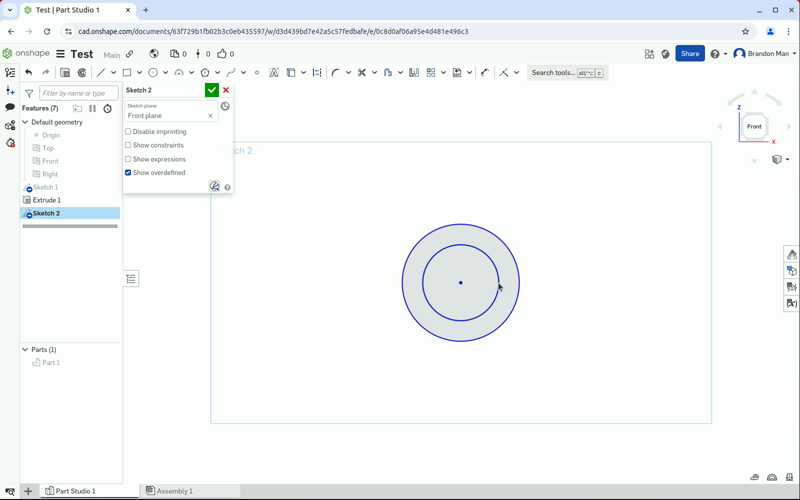
mouse_move(464, 332)
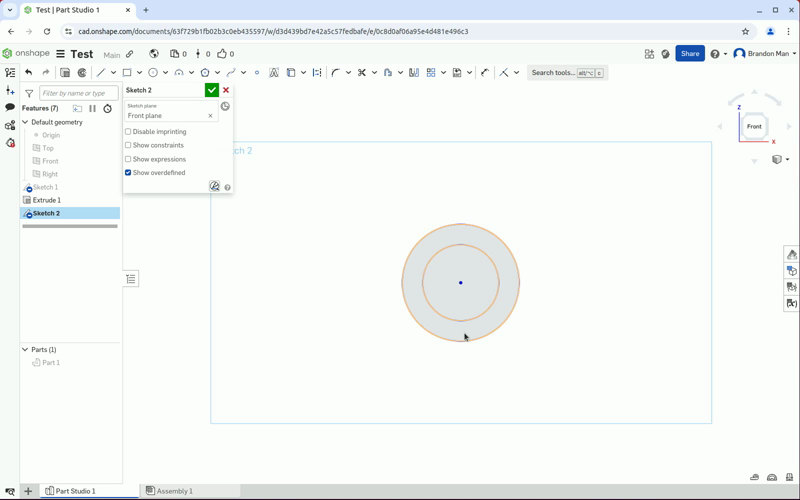
click(464, 332)
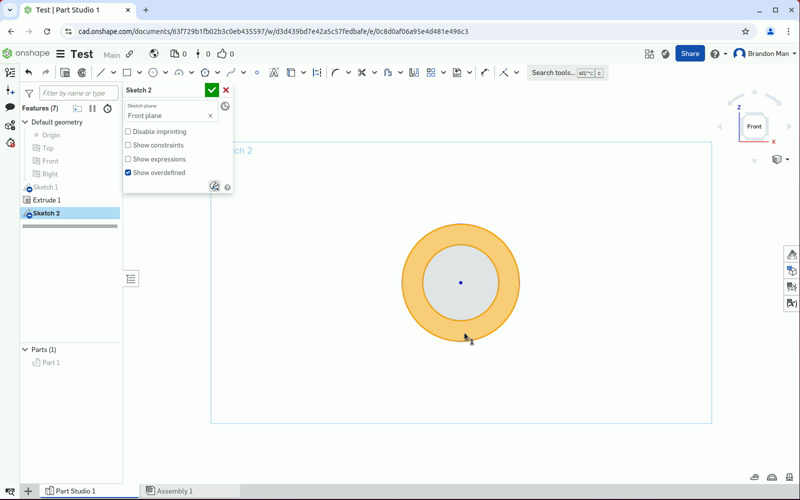
mouse_move(73, 352)
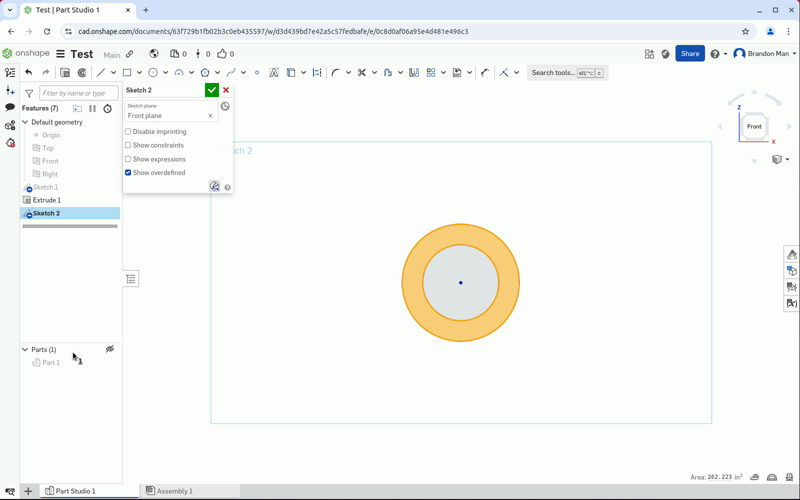
key(shift+y)
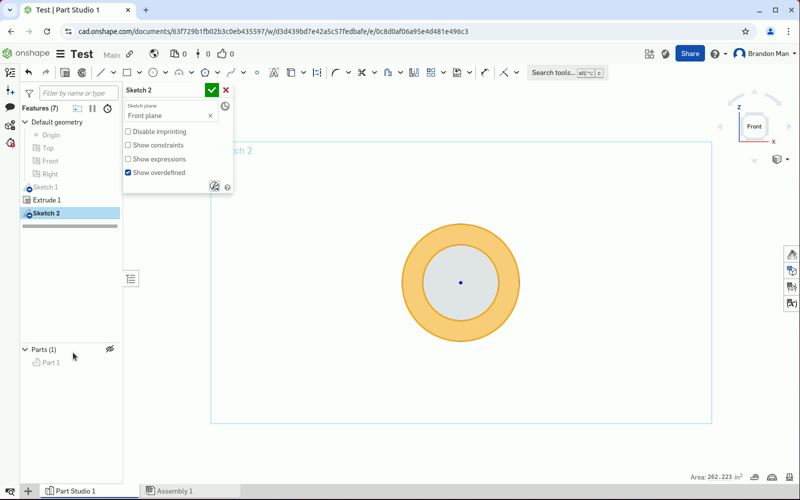
key(shift+e)
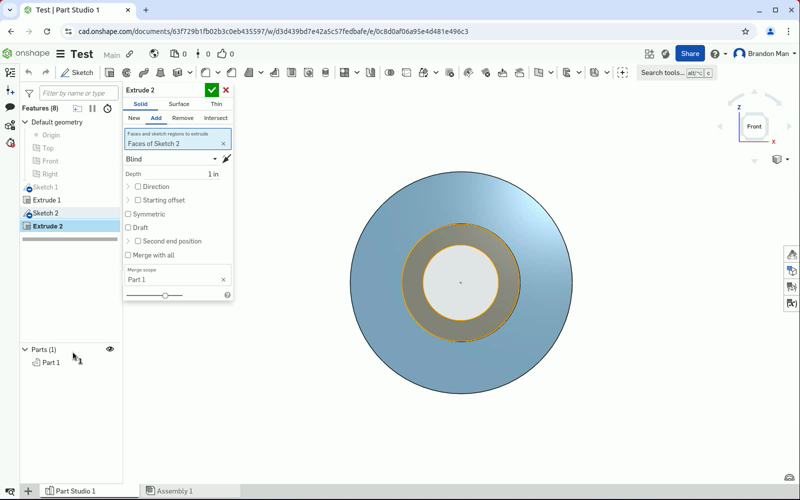
mouse_move(143, 106)
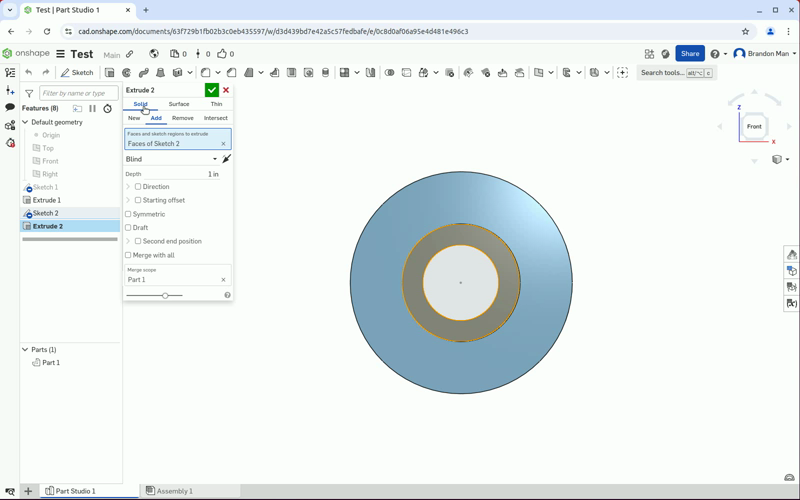
click(143, 106)
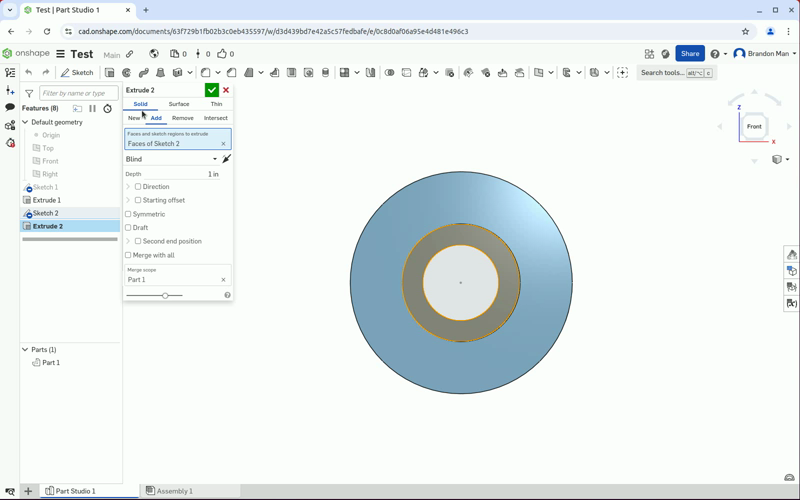
mouse_move(137, 120)
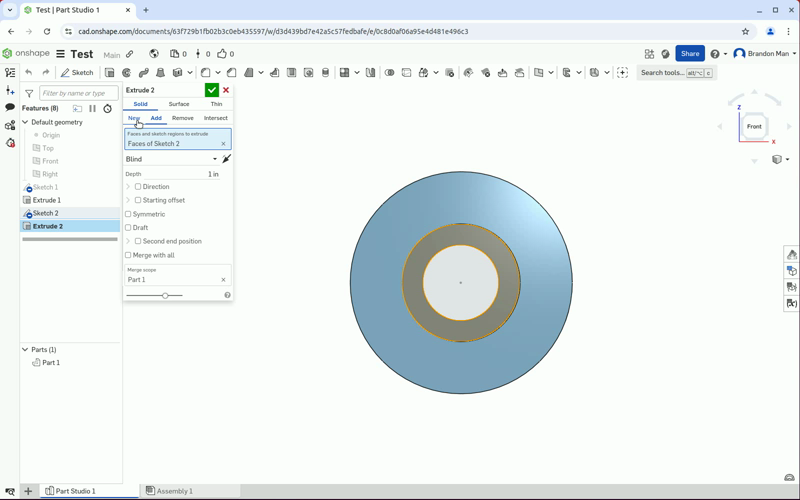
click(137, 120)
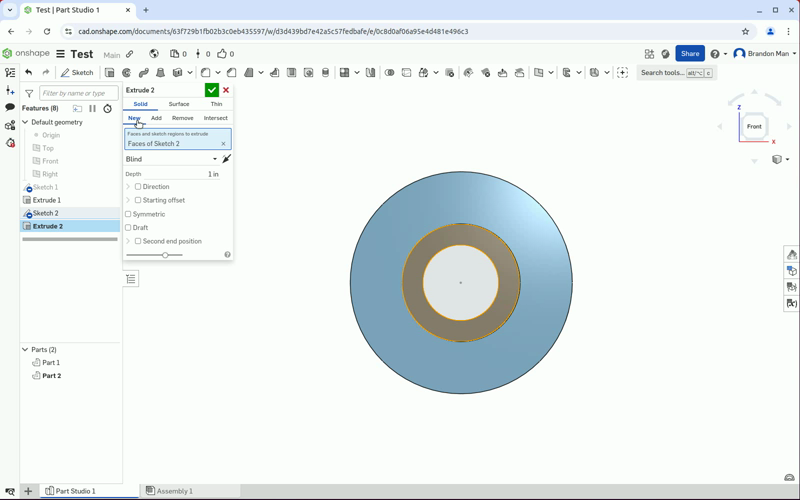
key(tab, 4)
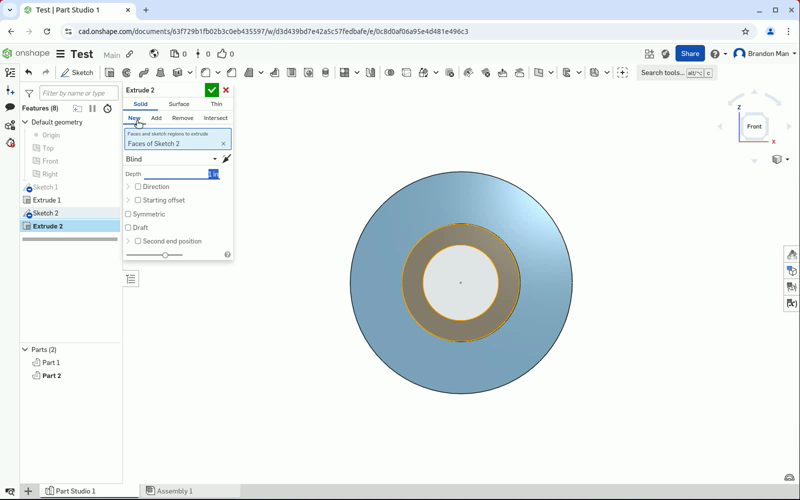
text(10.832)
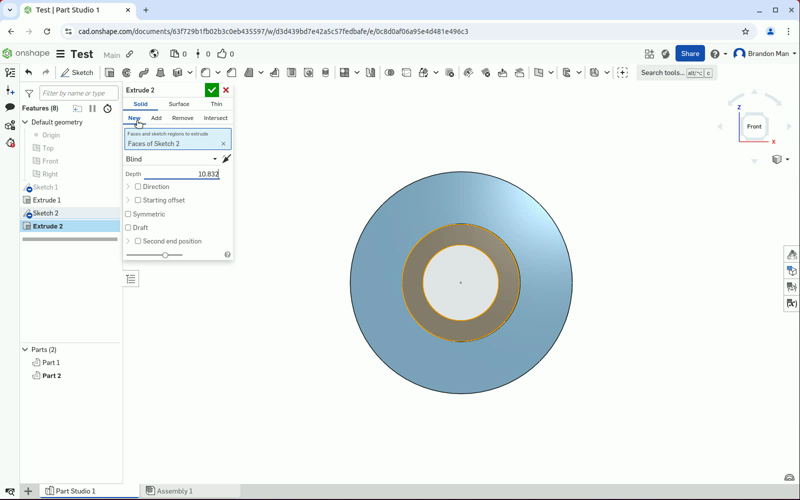
key(enter)
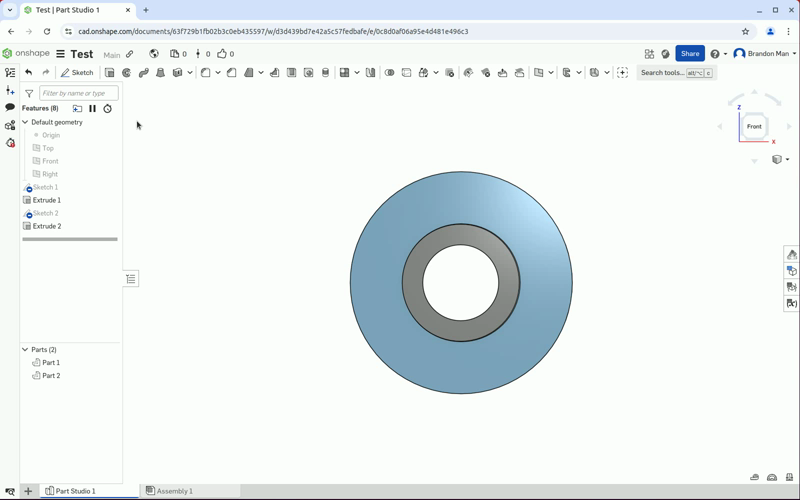
key(shift+h)
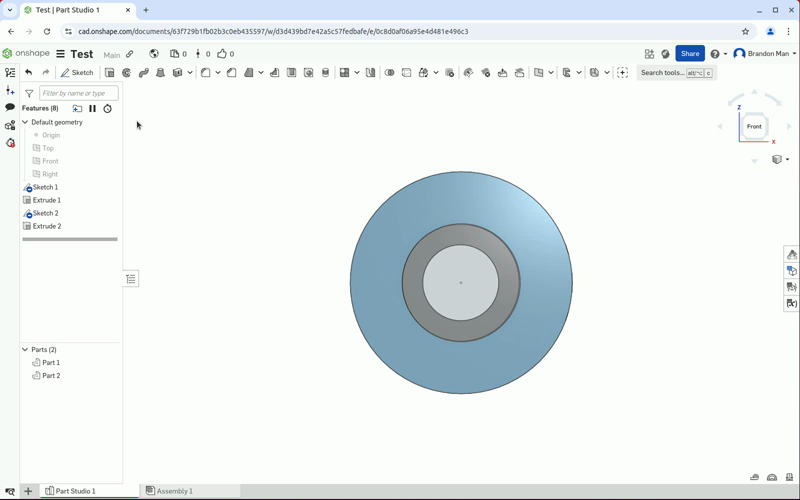
key(shift+h)
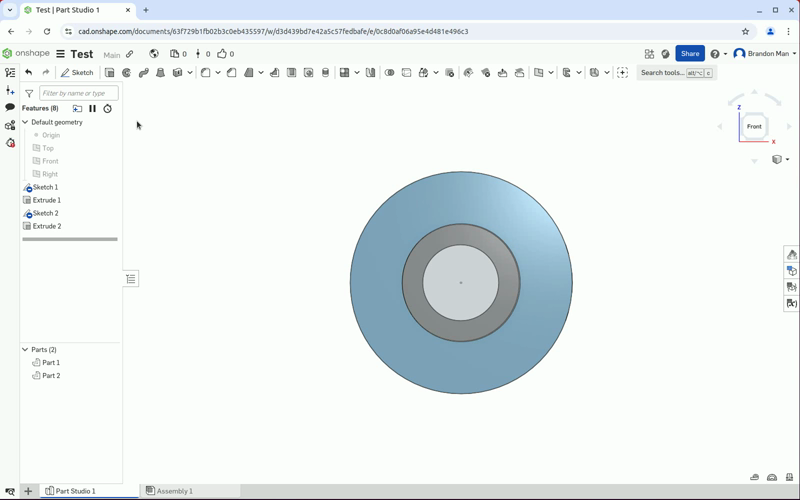
key(shift+7)
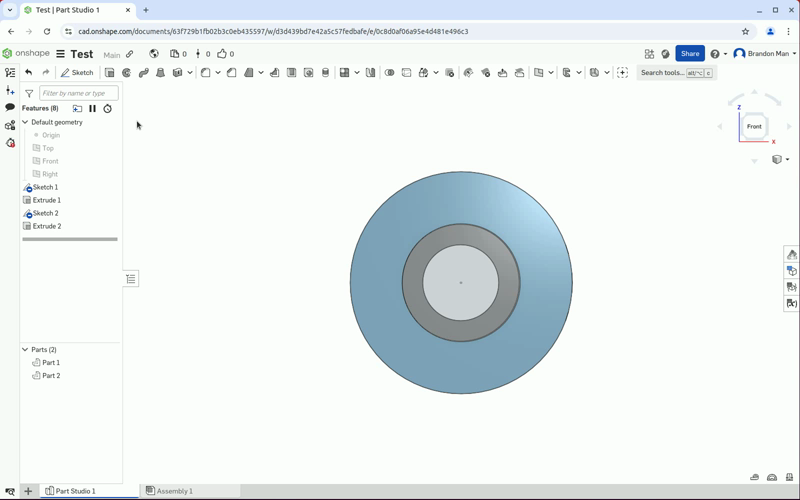
key(left, 2)
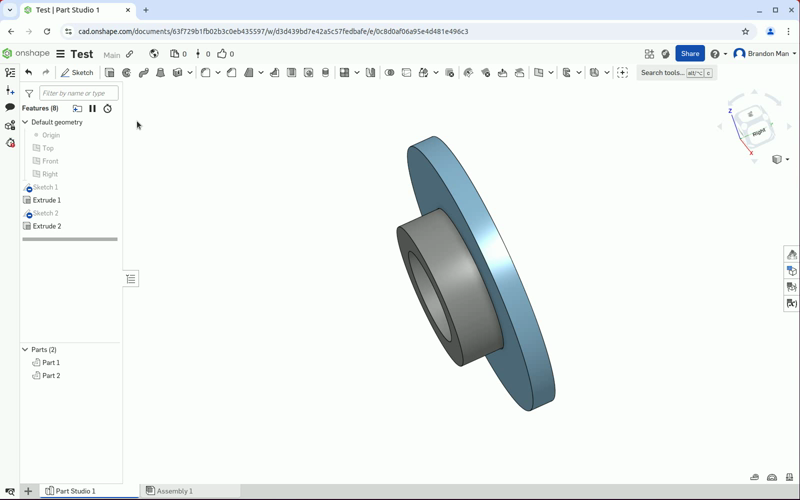
key(down, 2)
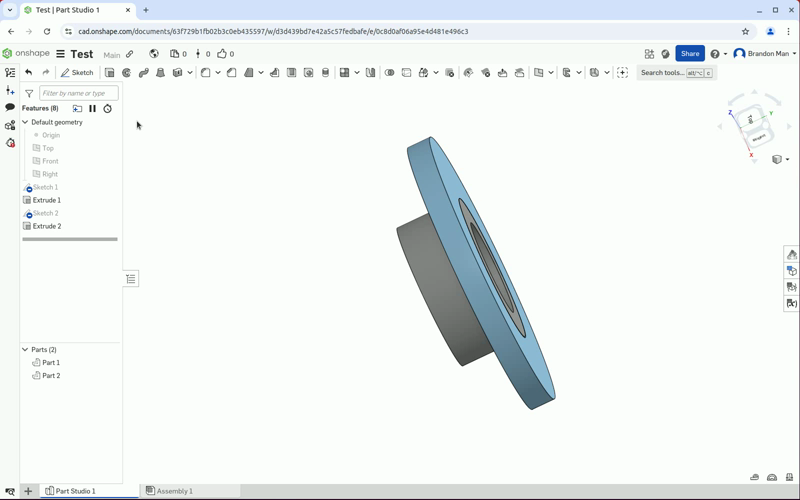
key(up, 2)
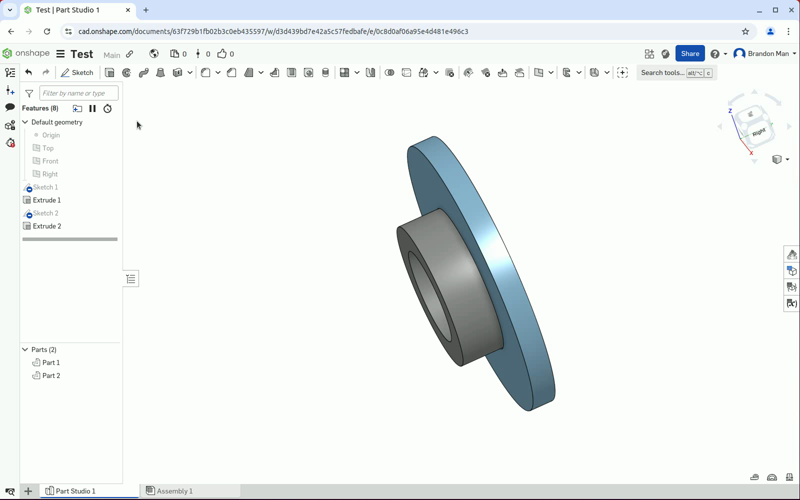
key(right, 2)
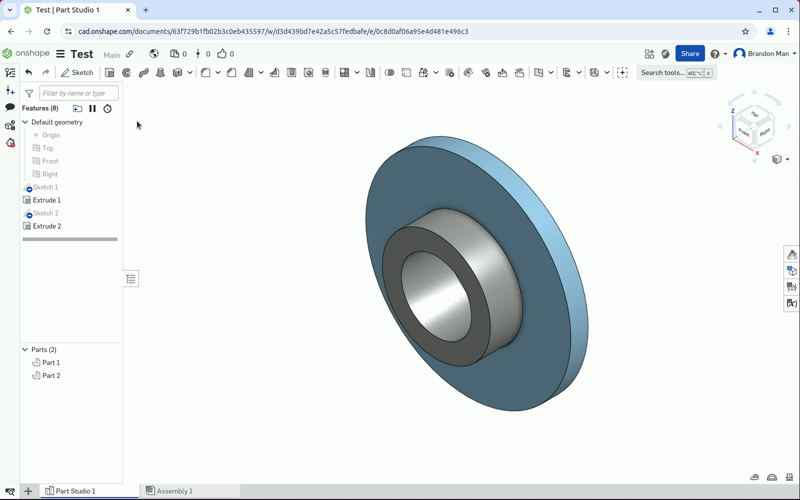
mouse_move(73, 189)
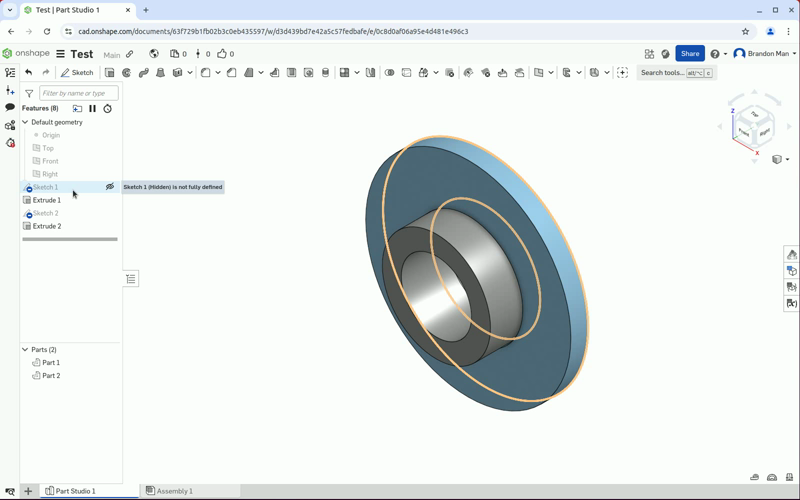
click(73, 189)